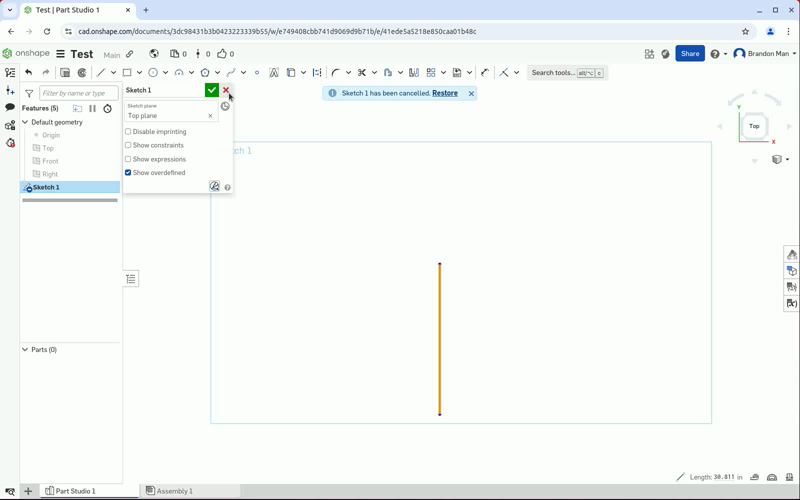
key(shift+h)
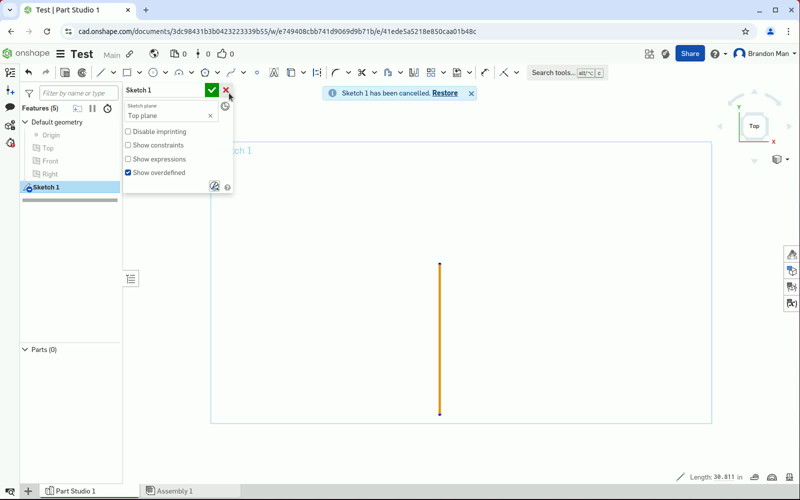
key(shift+s)
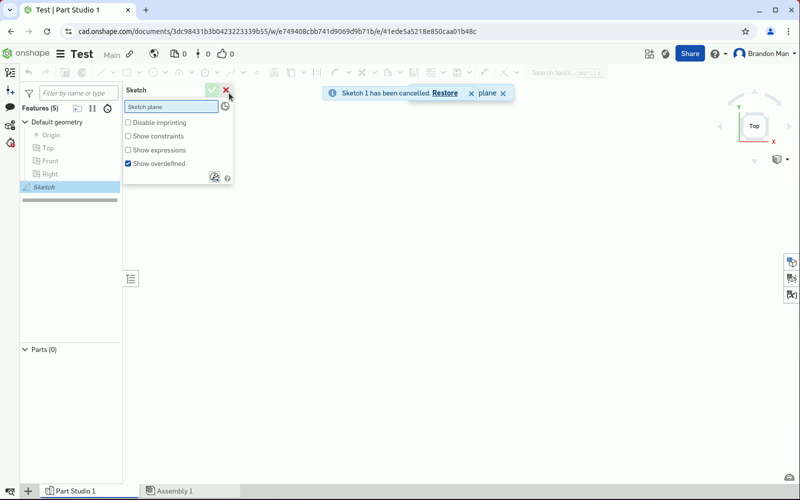
mouse_move(73, 150)
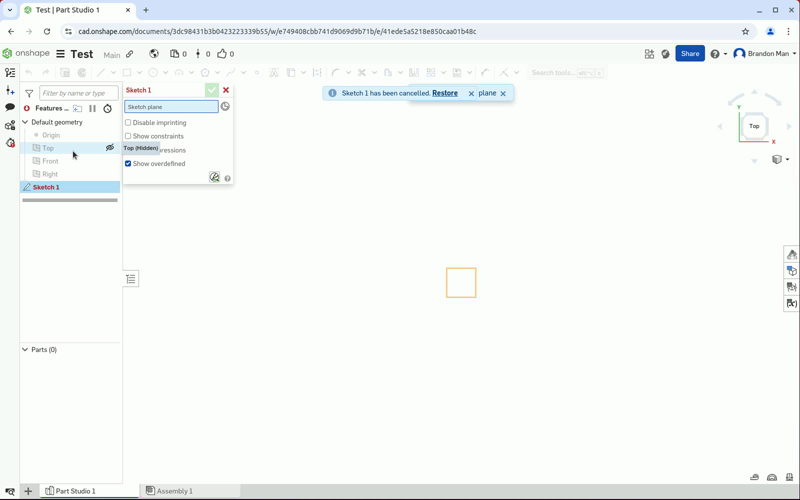
click(73, 150)
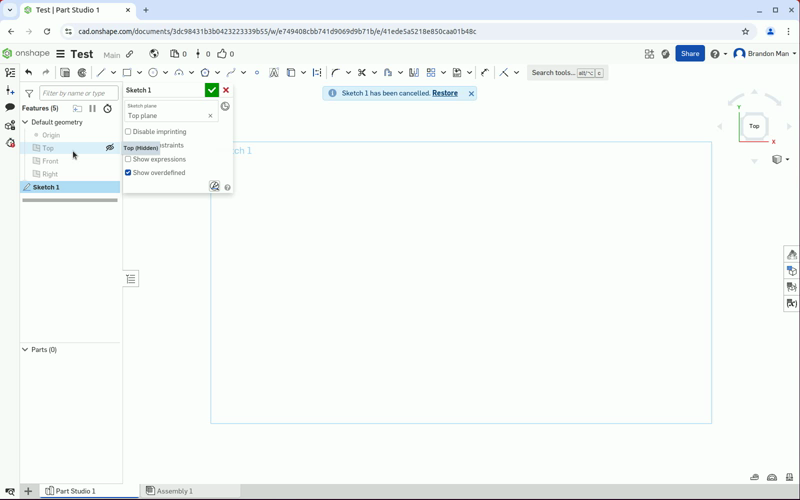
mouse_move(73, 352)
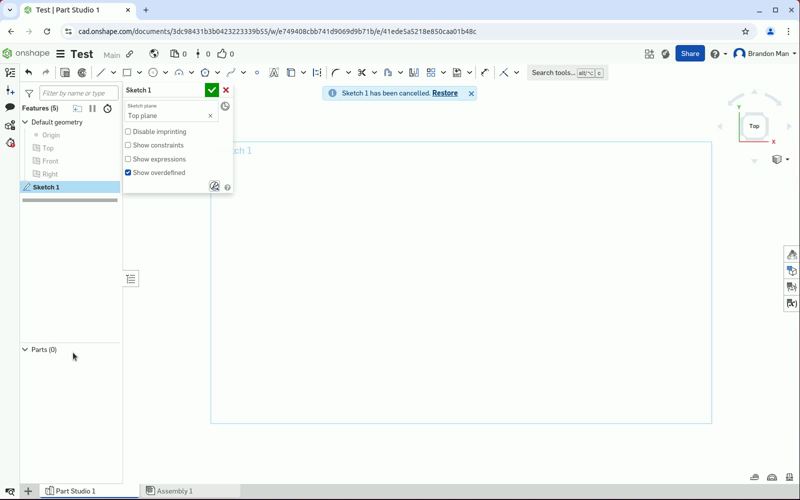
key(y)
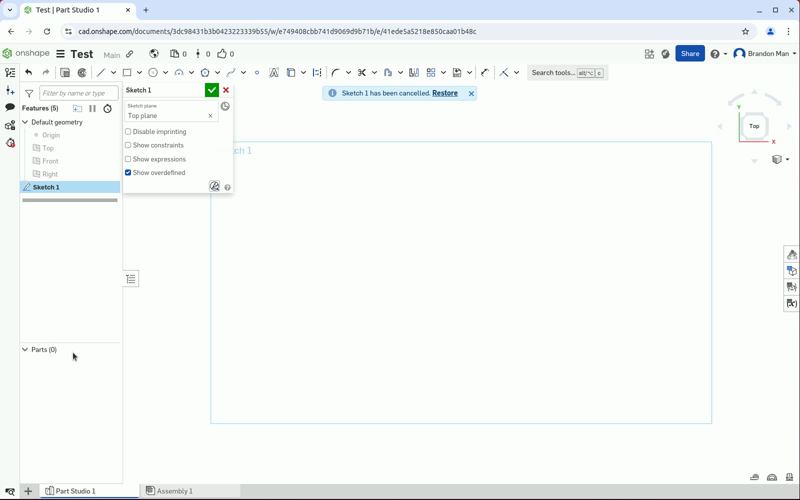
key(l)
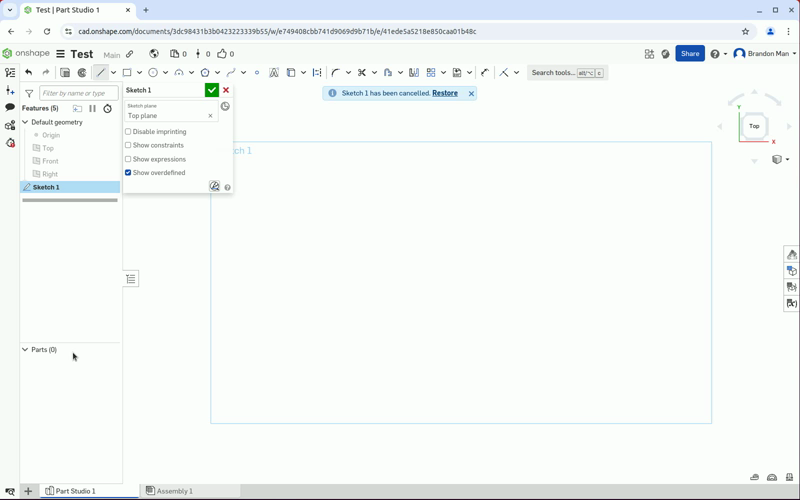
key_down(shift)
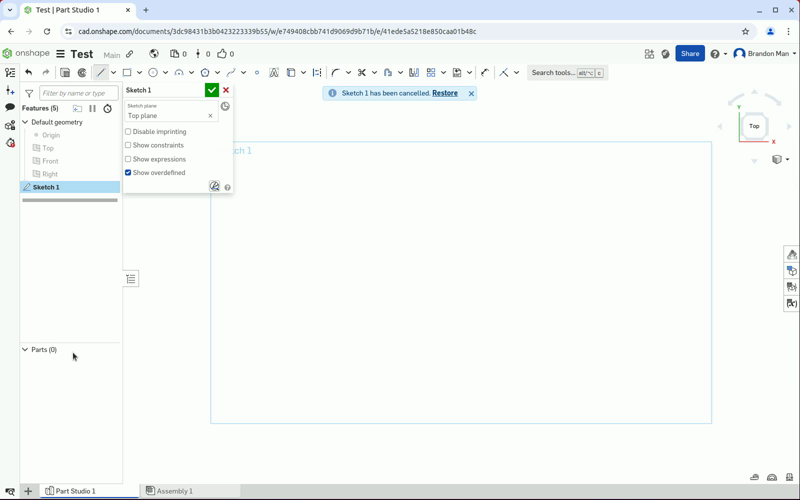
mouse_move(460, 282)
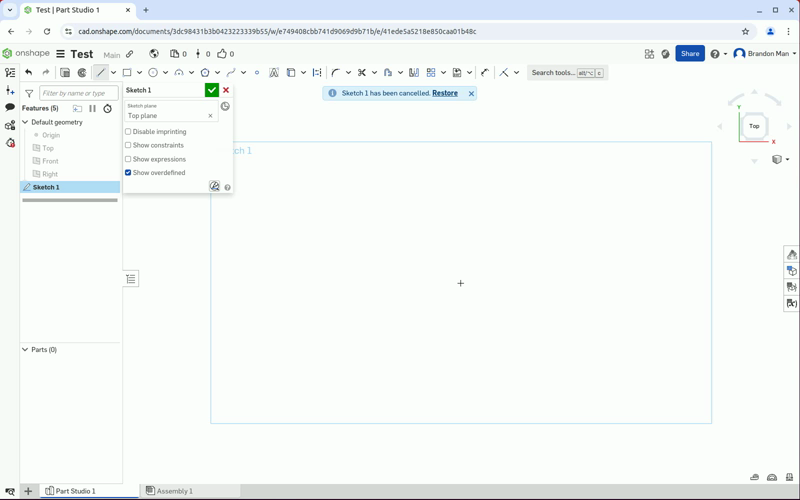
click(460, 282)
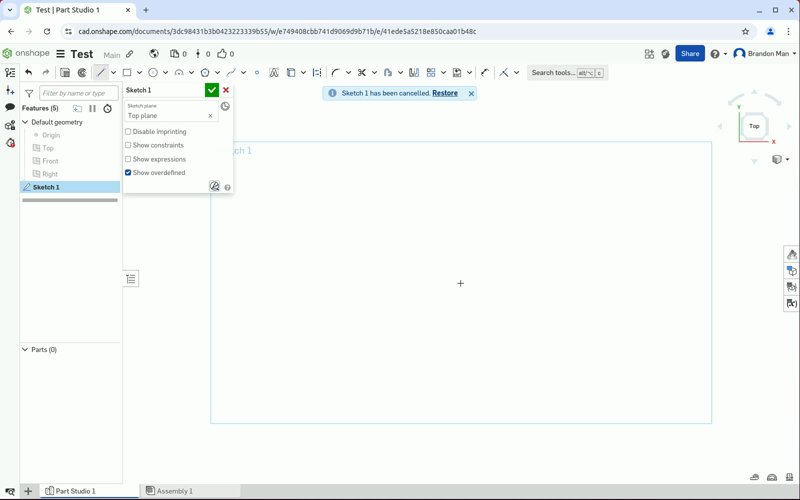
key_up(shift)
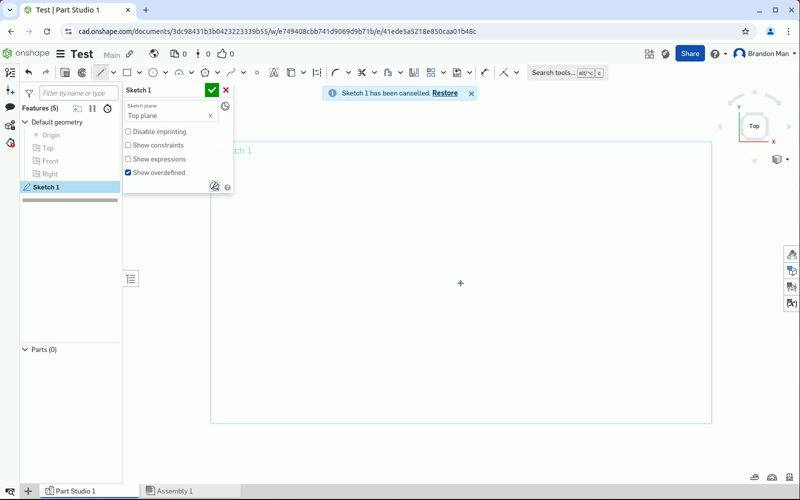
key_down(shift)
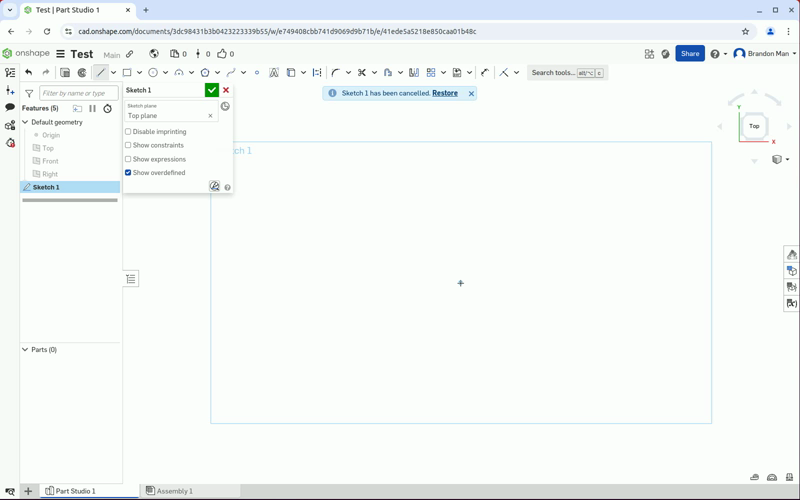
mouse_move(536, 282)
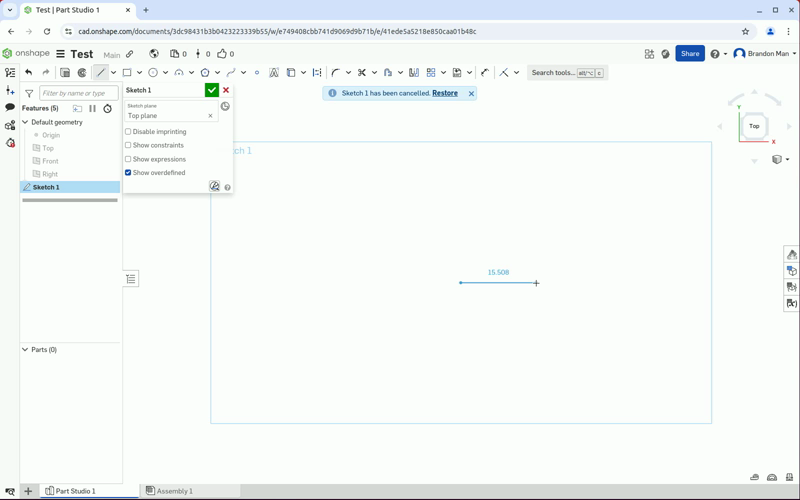
click(536, 282)
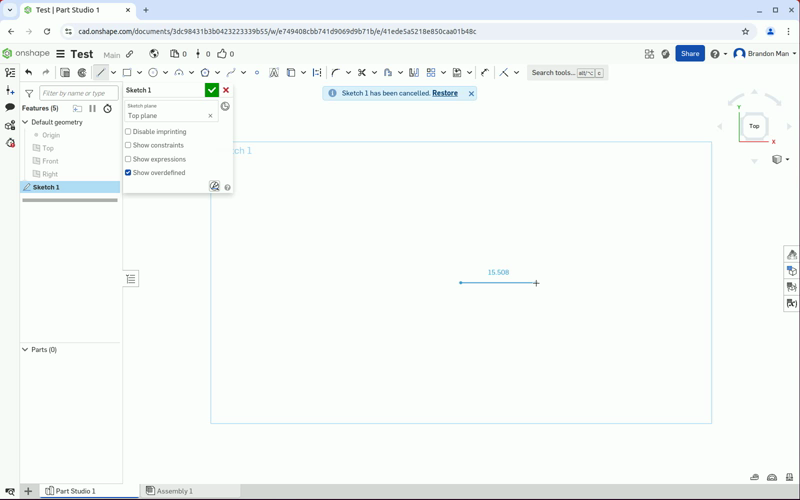
key_up(shift)
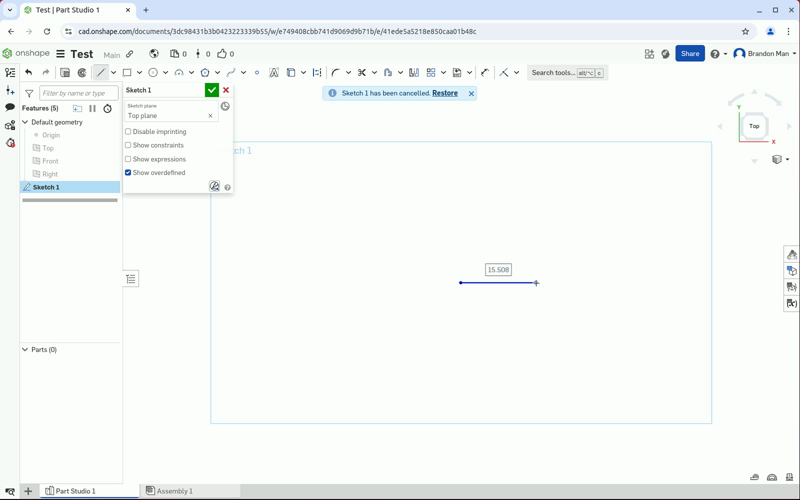
key_down(shift)
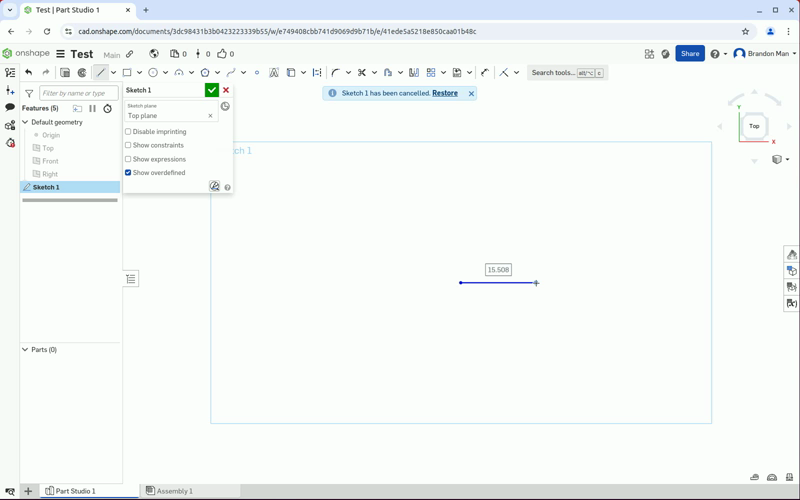
mouse_move(536, 208)
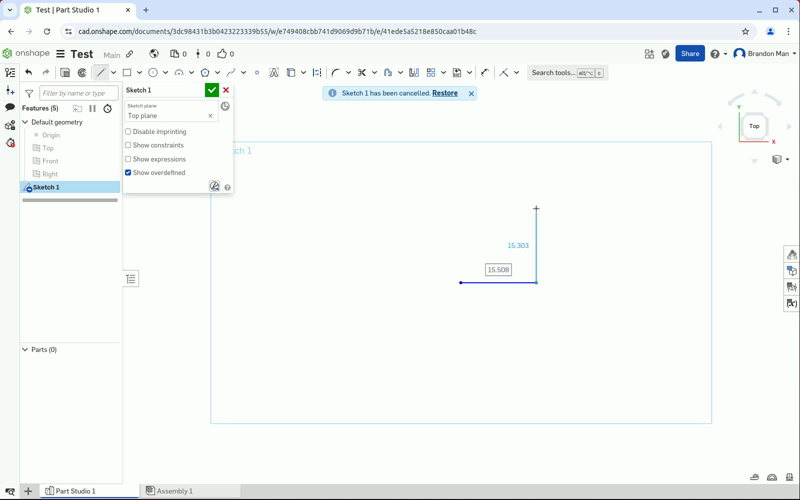
click(536, 208)
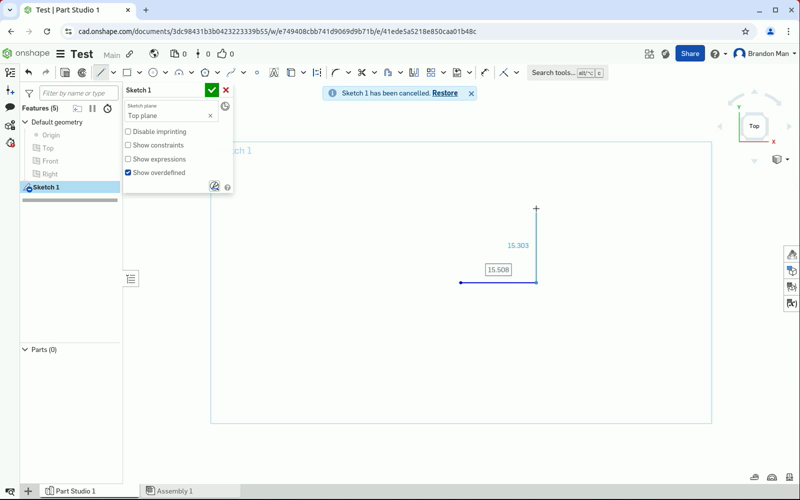
key_up(shift)
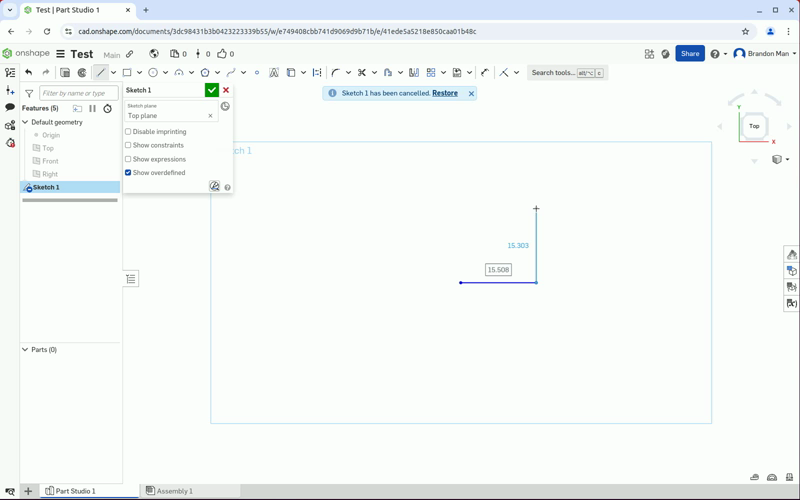
key_down(shift)
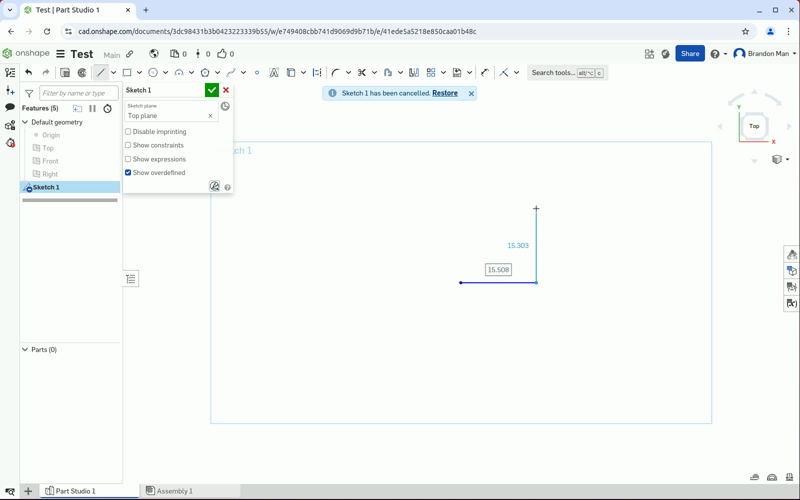
mouse_move(460, 208)
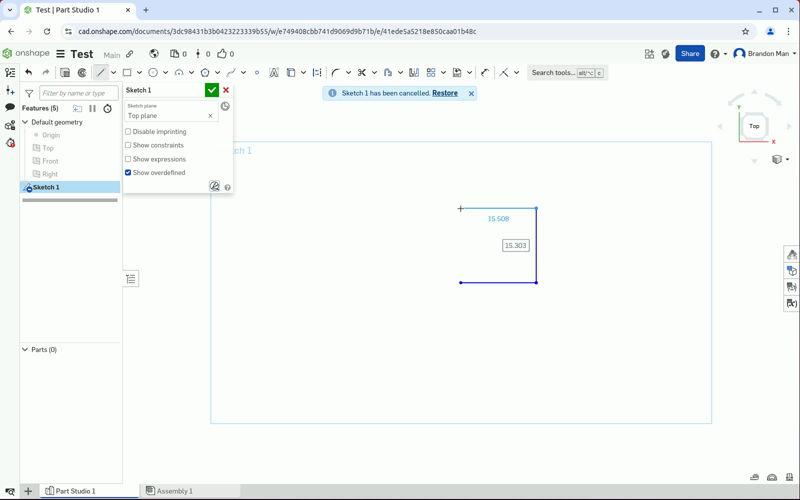
click(460, 208)
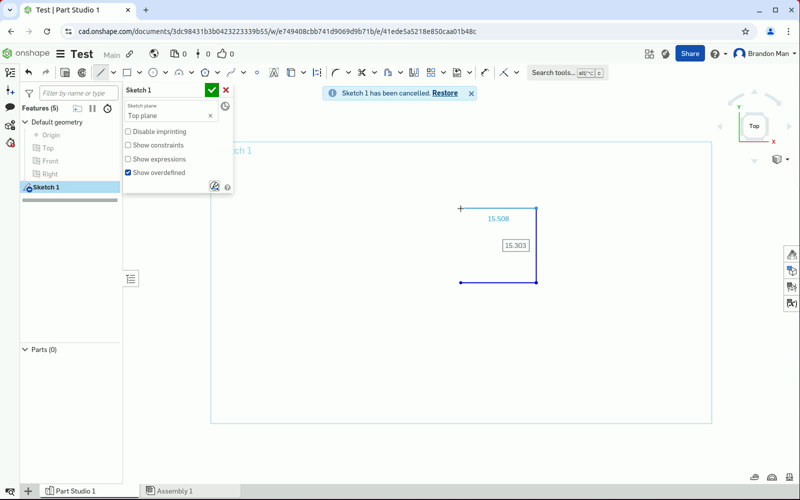
key_up(shift)
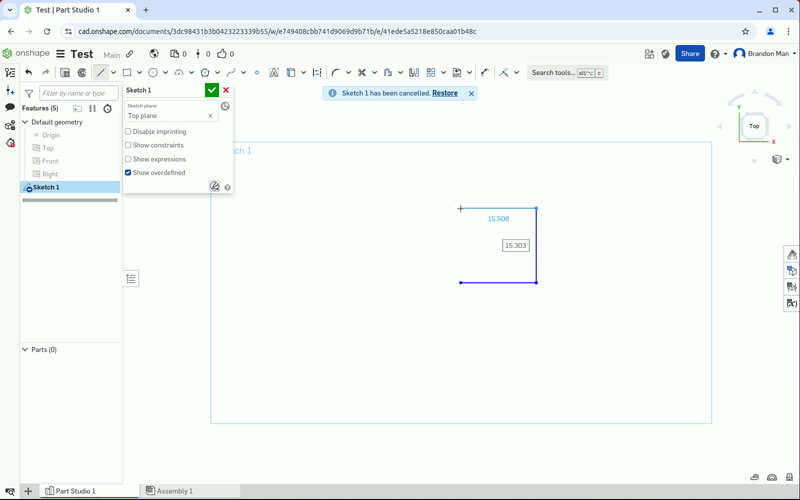
key_down(shift)
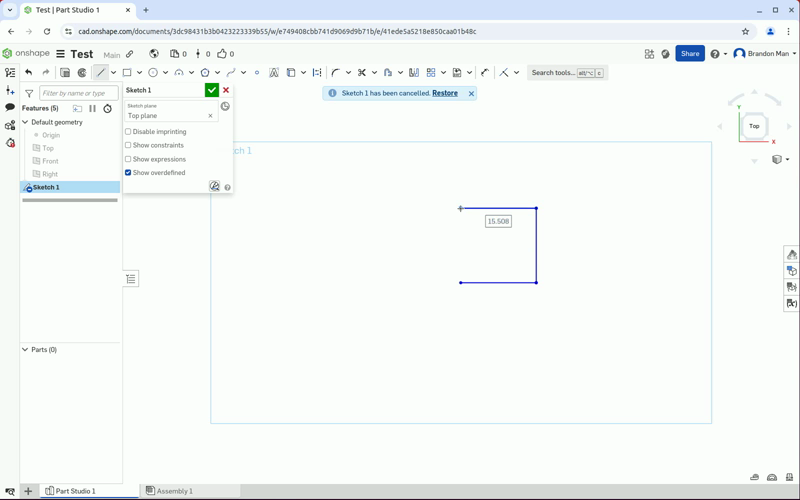
mouse_move(460, 282)
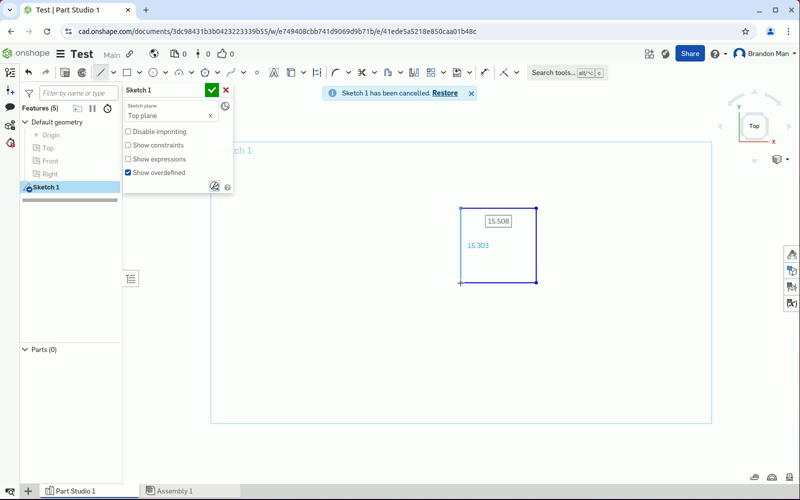
key_up(shift)
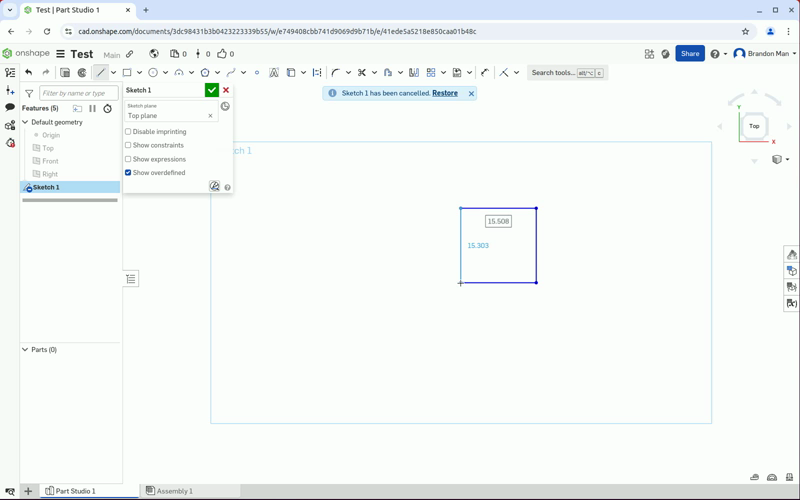
click(460, 282)
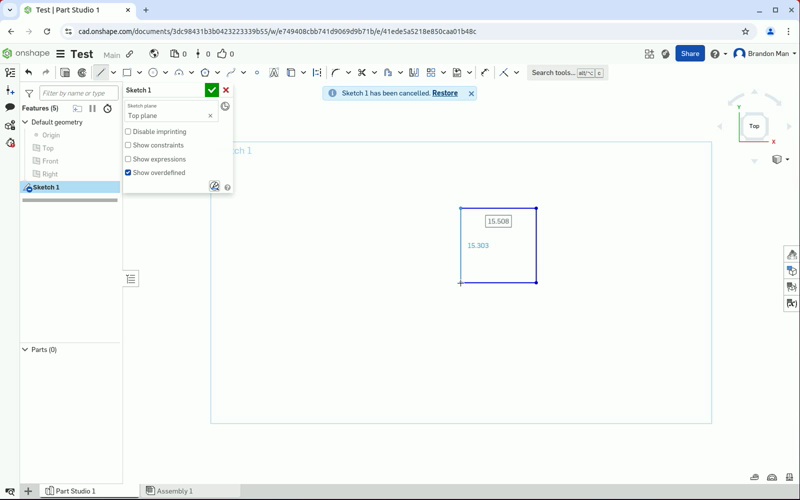
key(esc)
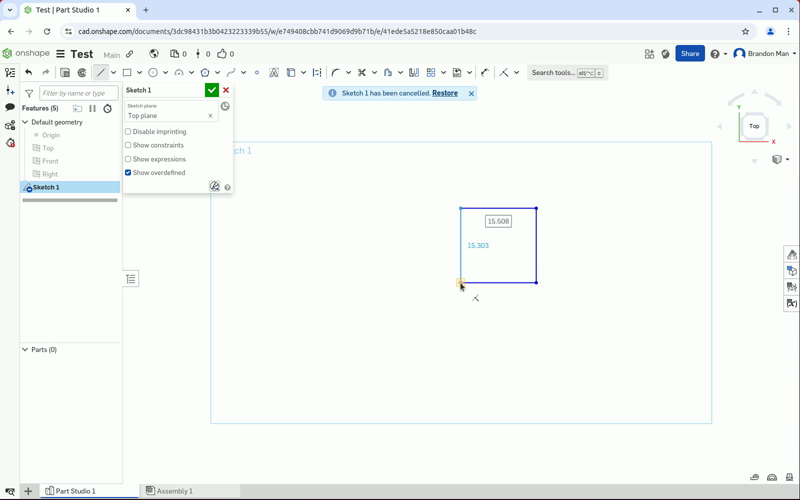
mouse_move(472, 247)
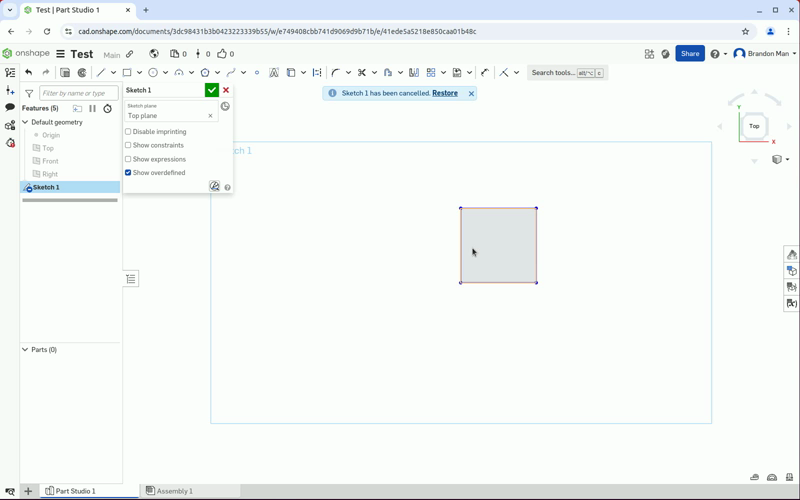
click(472, 247)
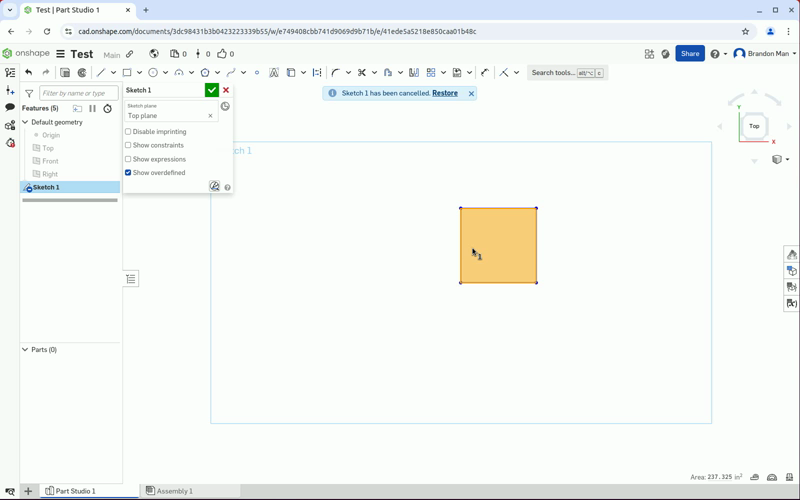
mouse_move(73, 352)
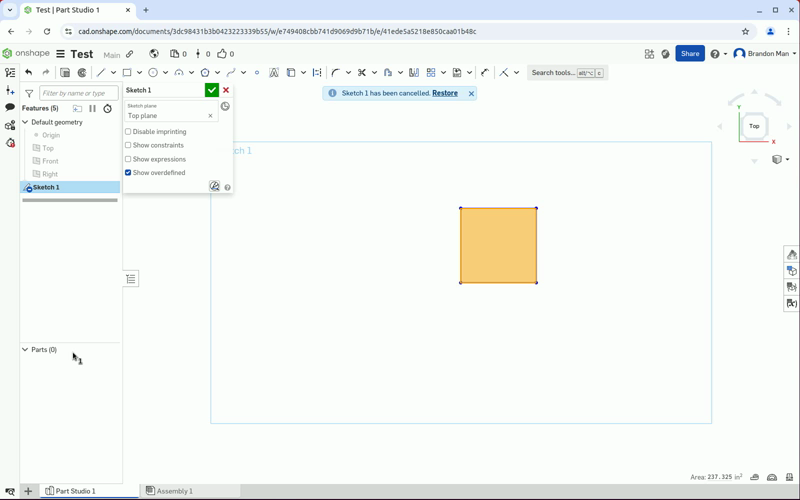
key(shift+y)
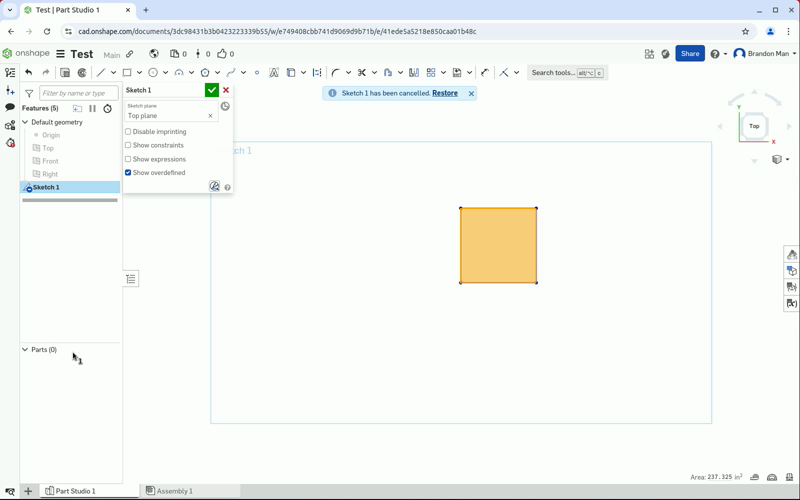
key(shift+e)
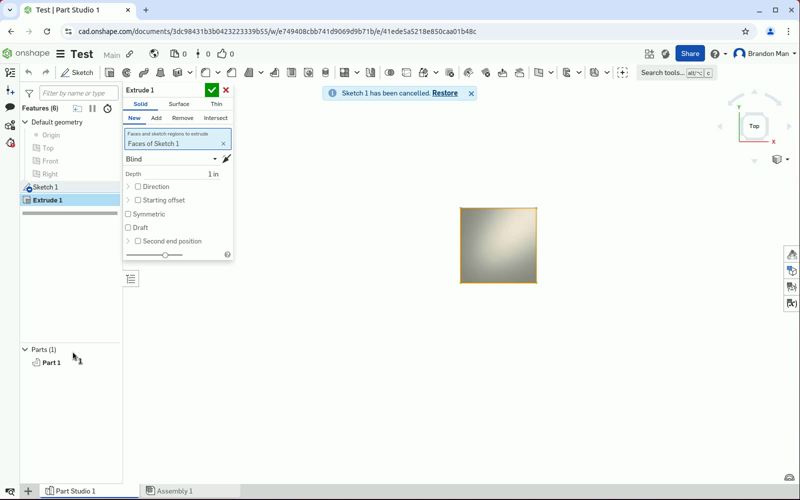
mouse_move(143, 106)
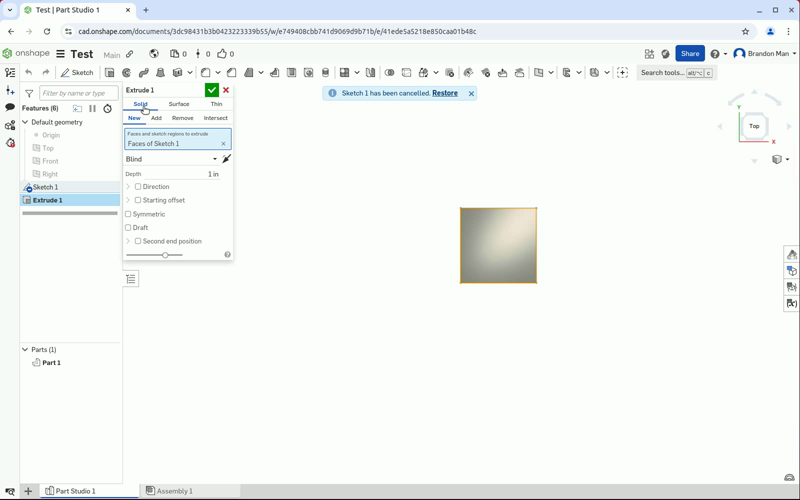
click(143, 106)
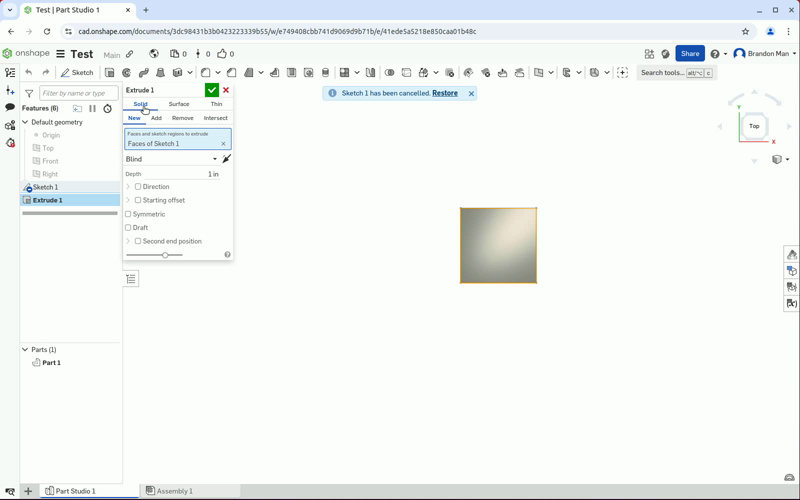
mouse_move(137, 120)
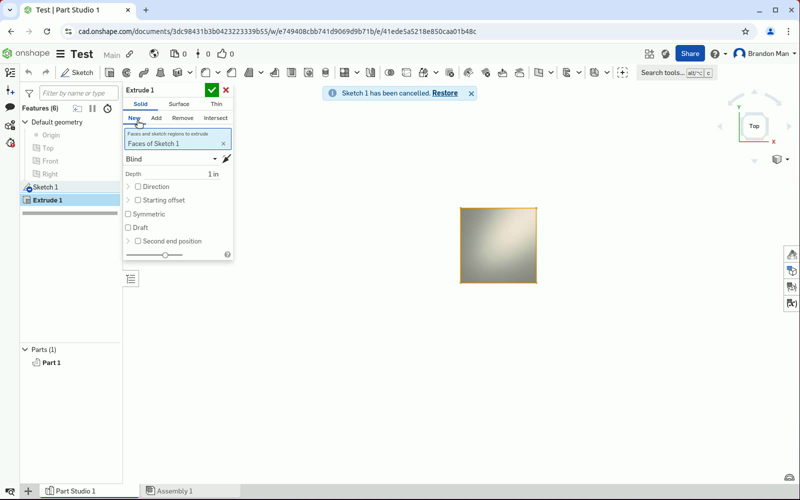
click(137, 120)
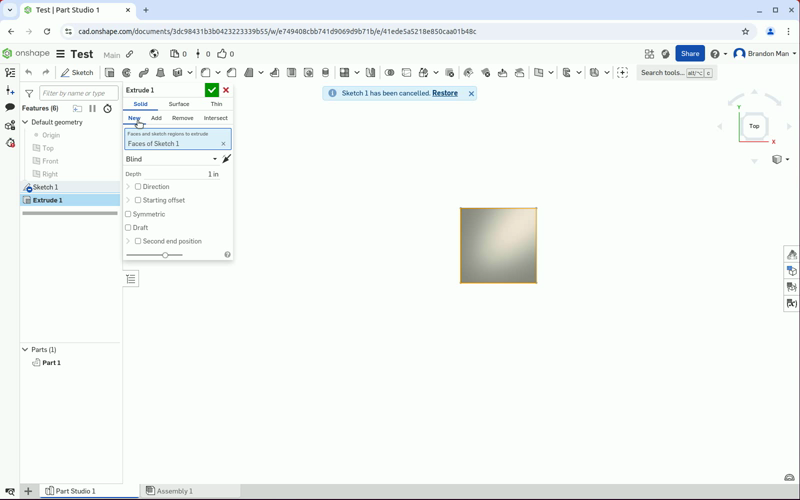
key(tab, 4)
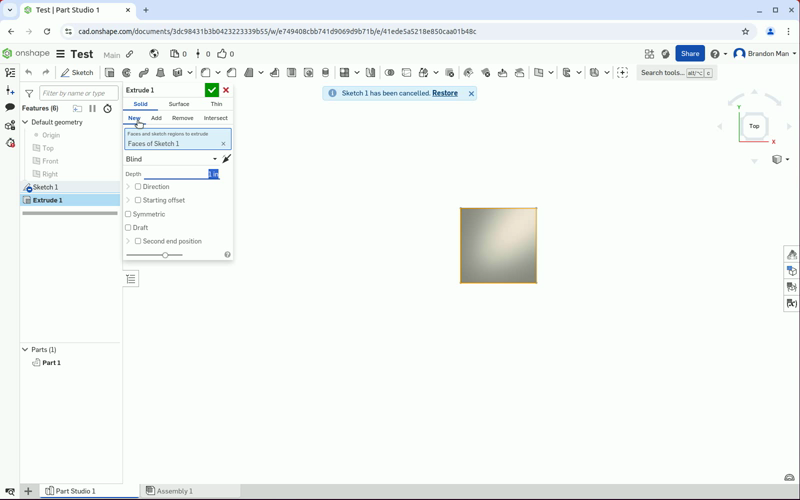
text(16.128)
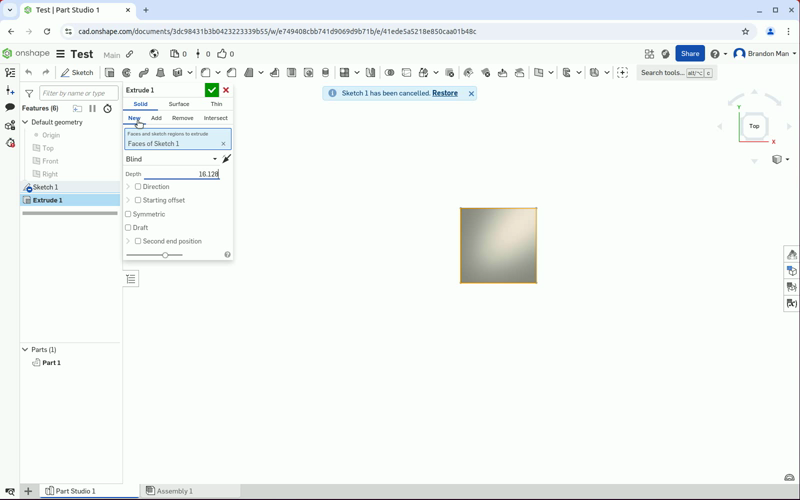
key(enter)
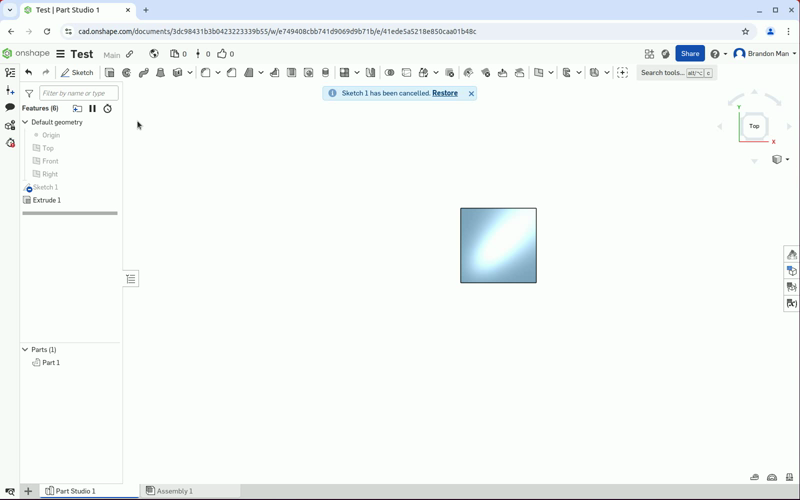
key(shift+h)
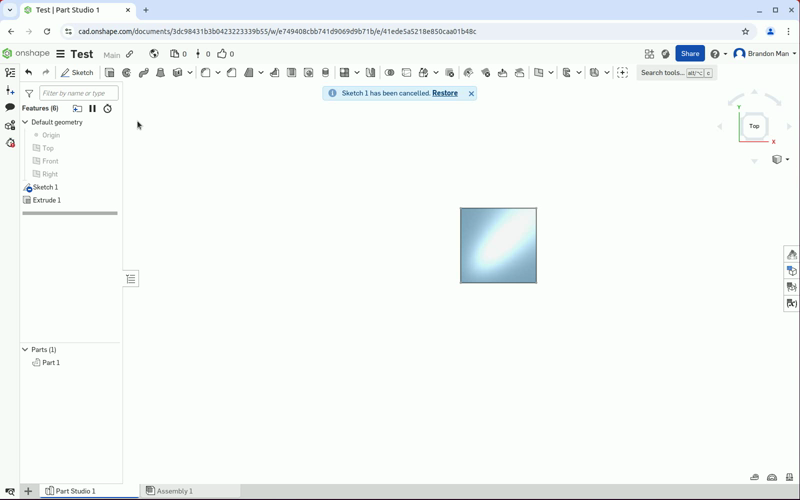
key(shift+h)
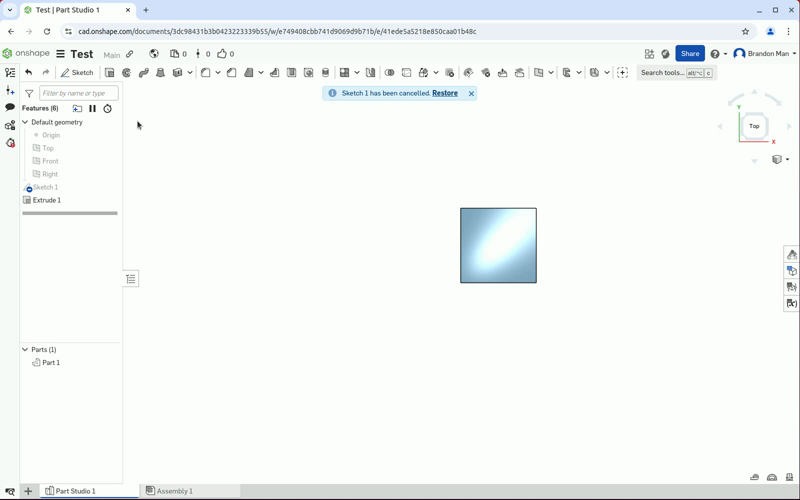
mouse_move(73, 189)
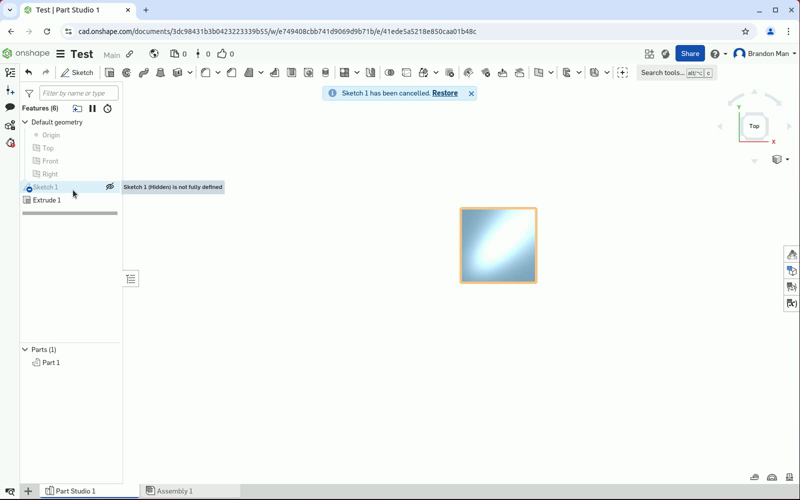
click(73, 189)
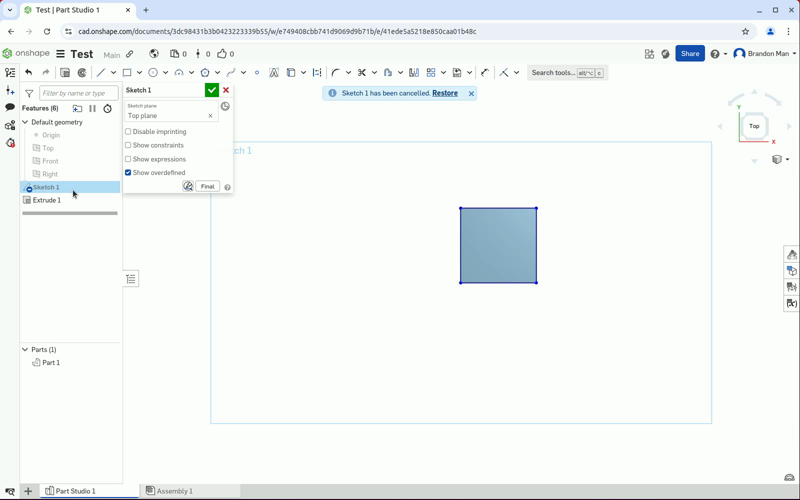
mouse_move(229, 92)
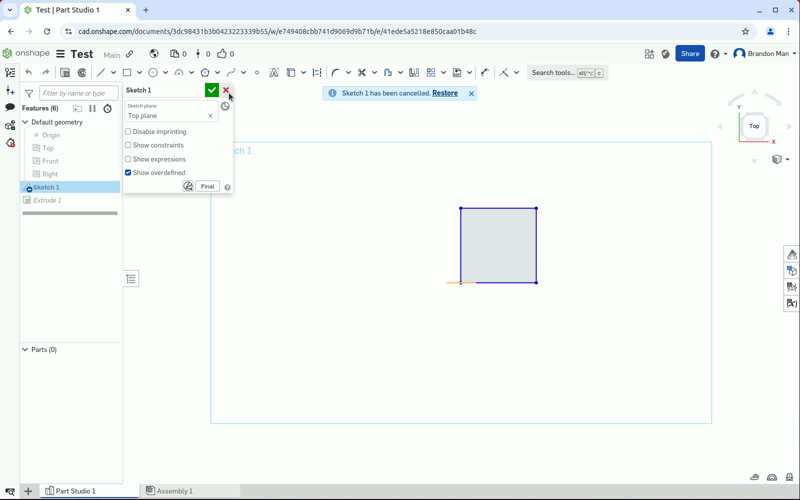
click(229, 92)
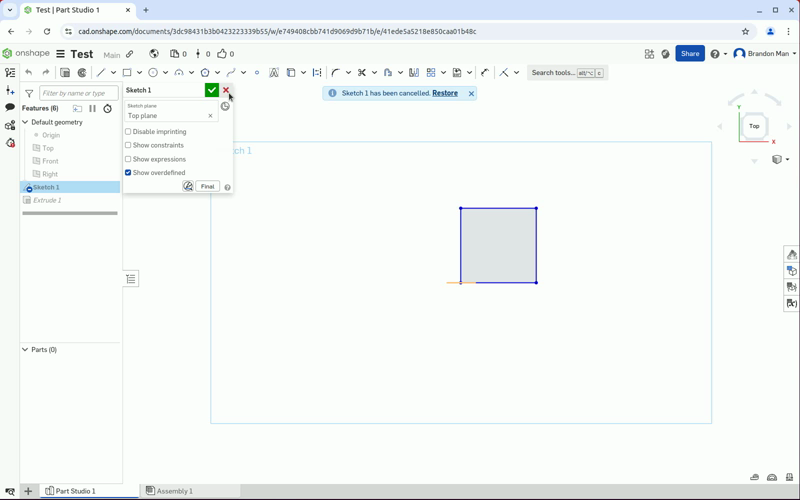
key(shift+s)
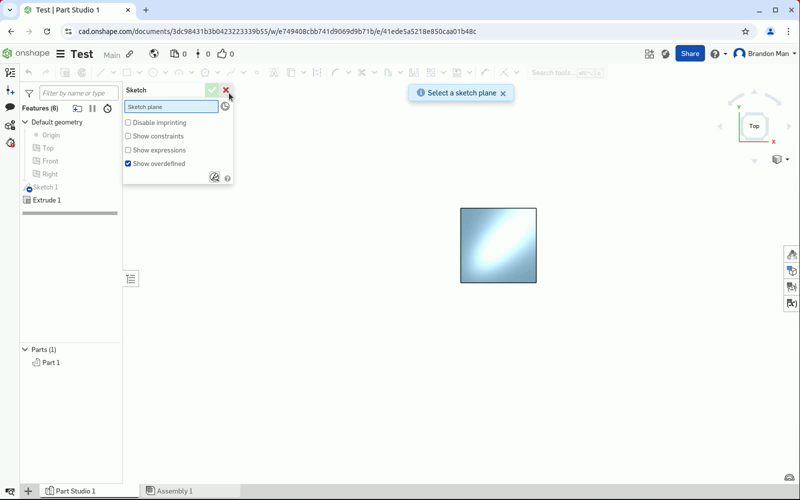
mouse_move(73, 150)
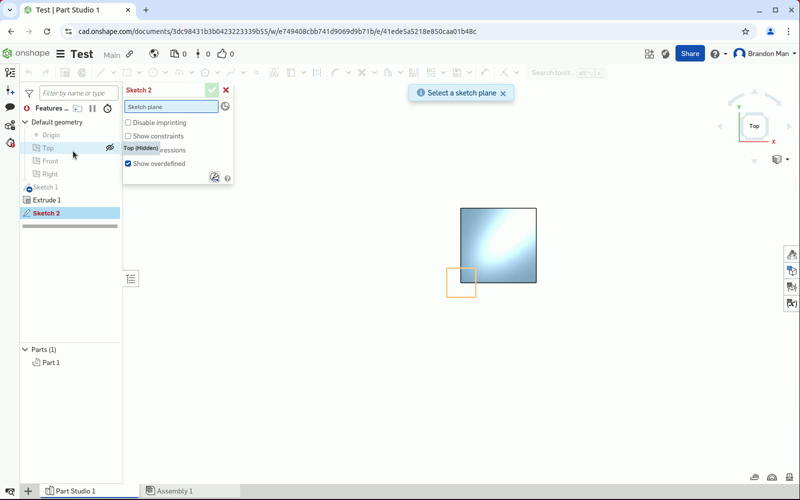
click(73, 150)
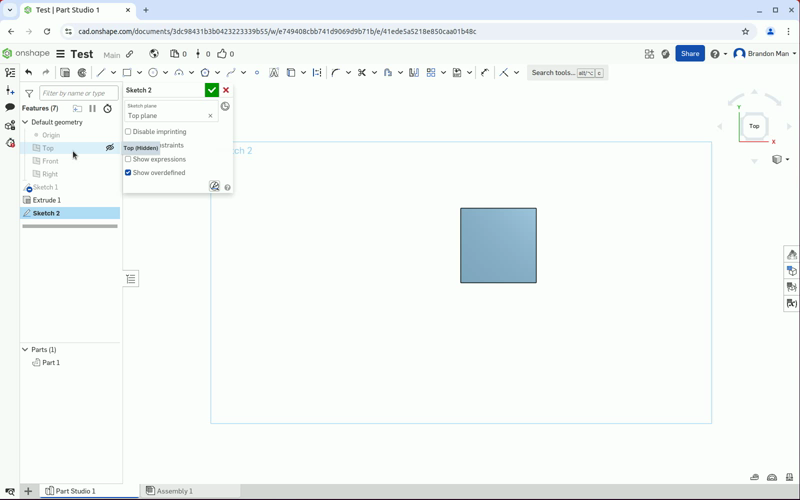
mouse_move(73, 352)
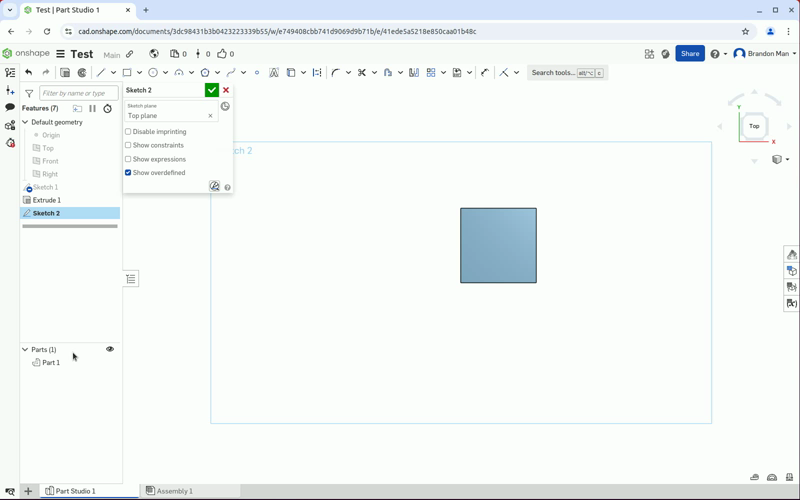
key(y)
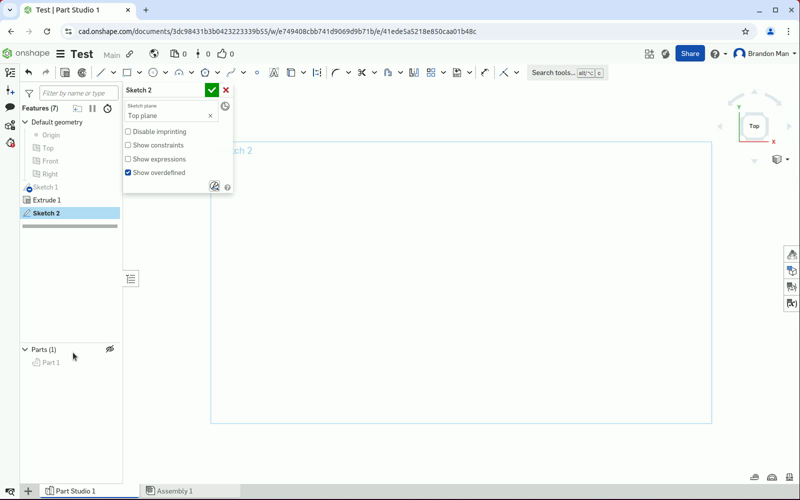
key(l)
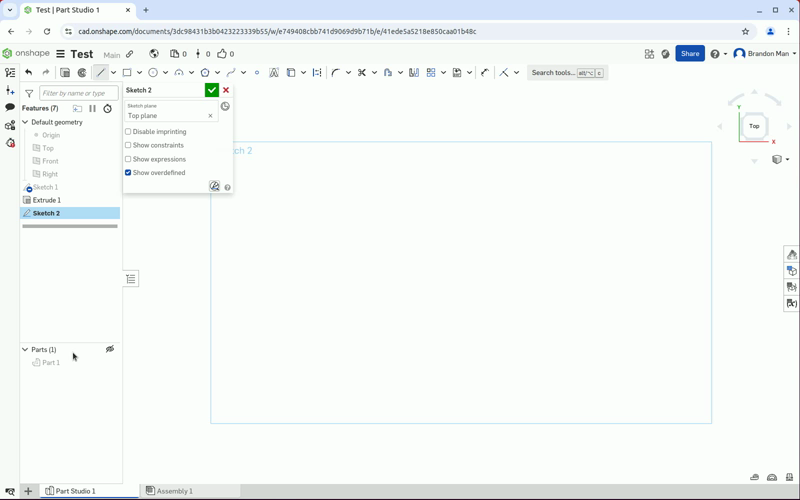
key_down(shift)
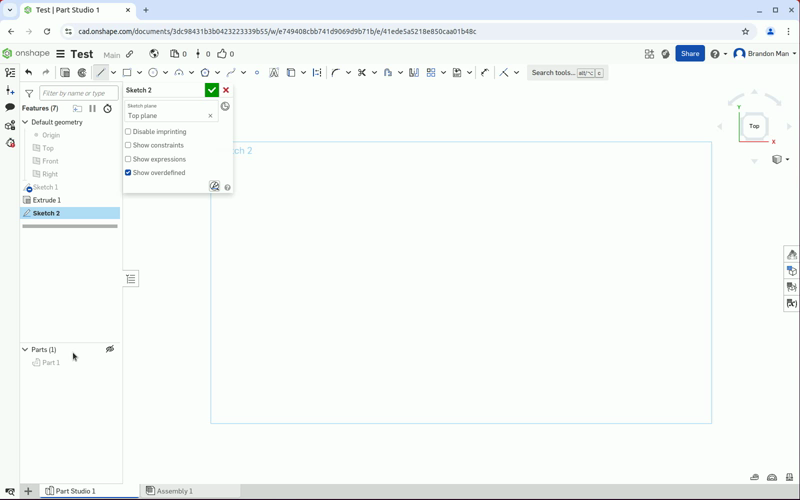
mouse_move(460, 209)
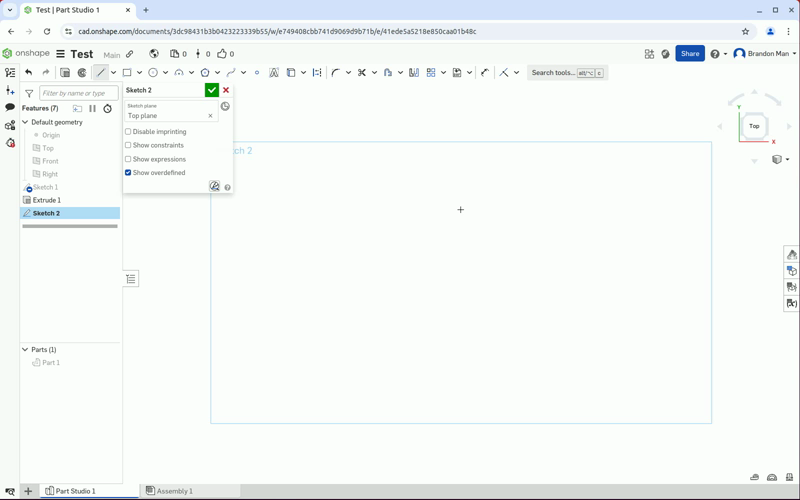
click(460, 209)
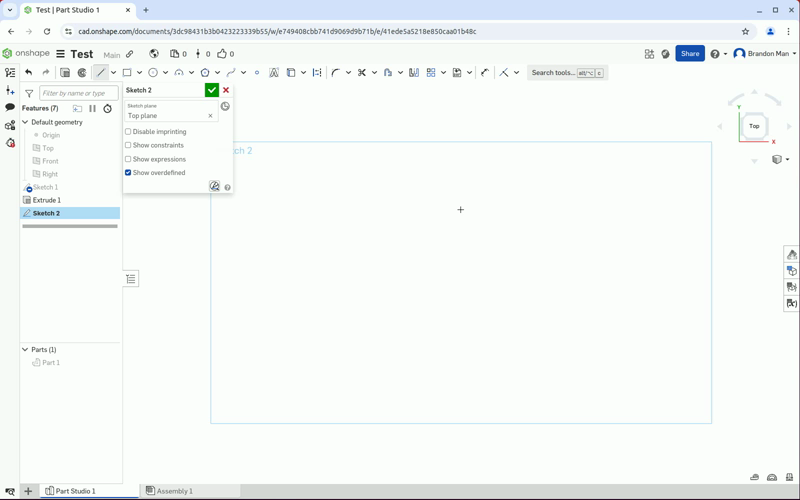
key_up(shift)
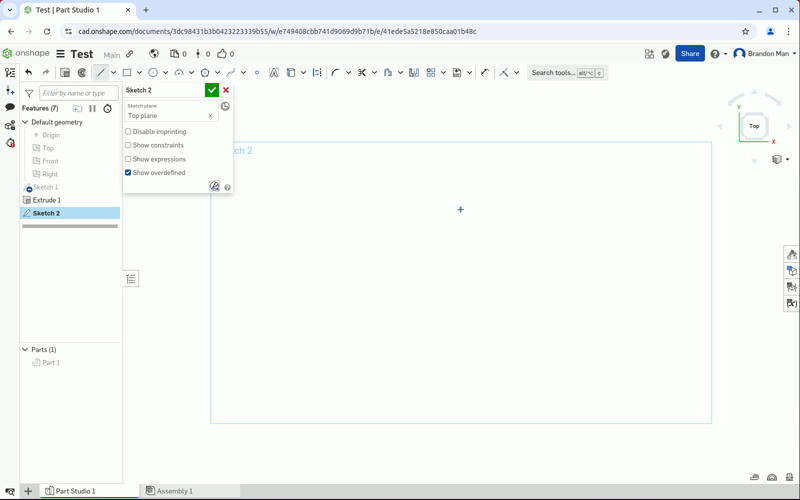
key_down(shift)
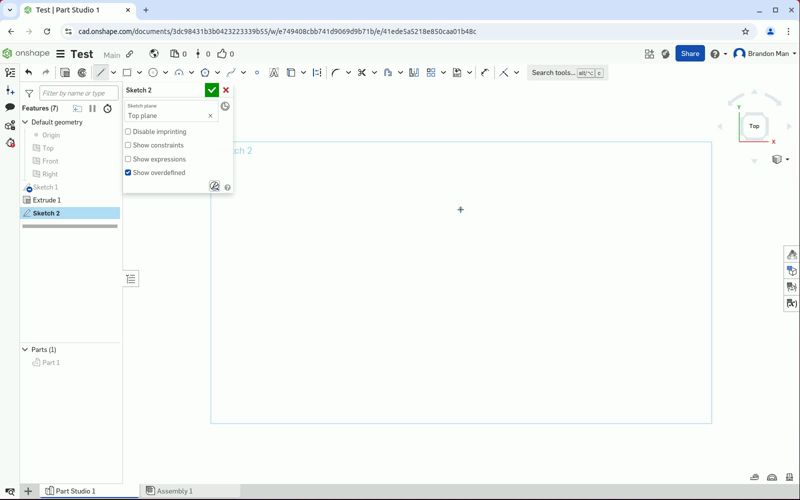
mouse_move(536, 209)
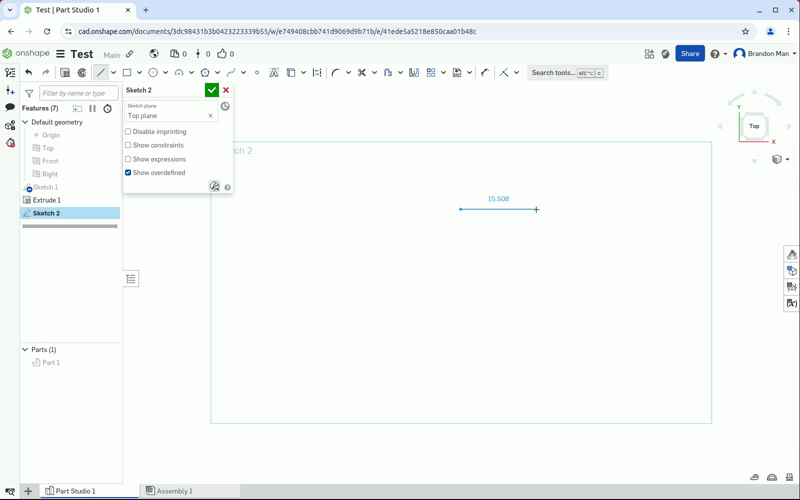
click(536, 209)
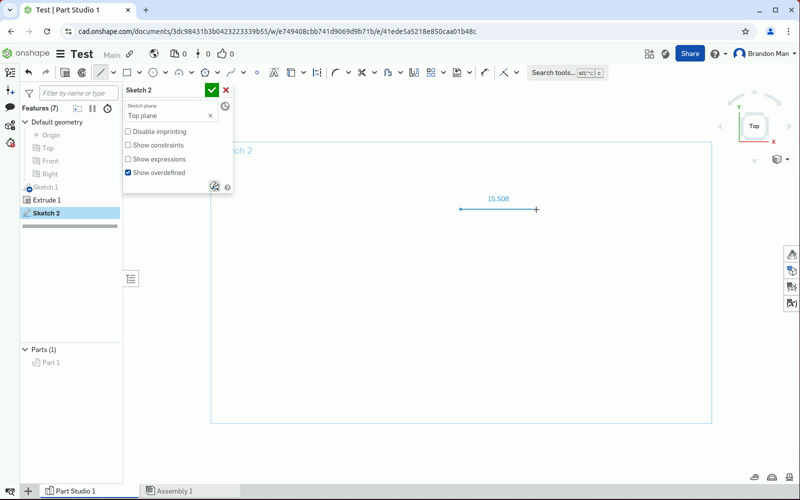
key_up(shift)
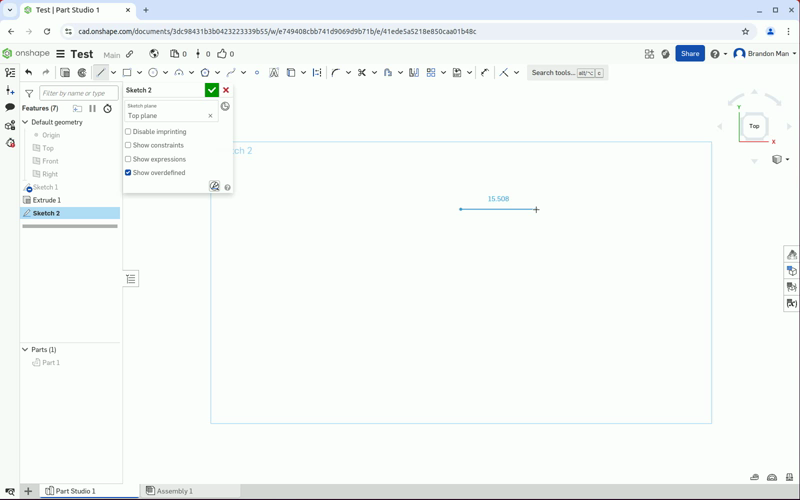
key_down(shift)
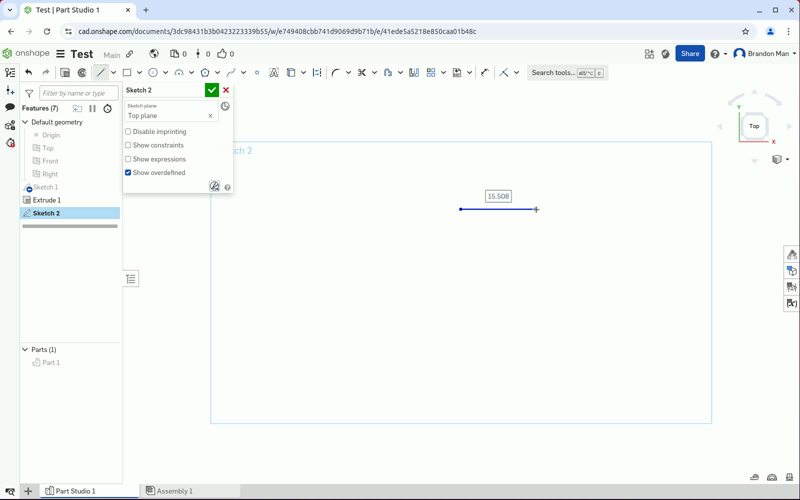
mouse_move(566, 209)
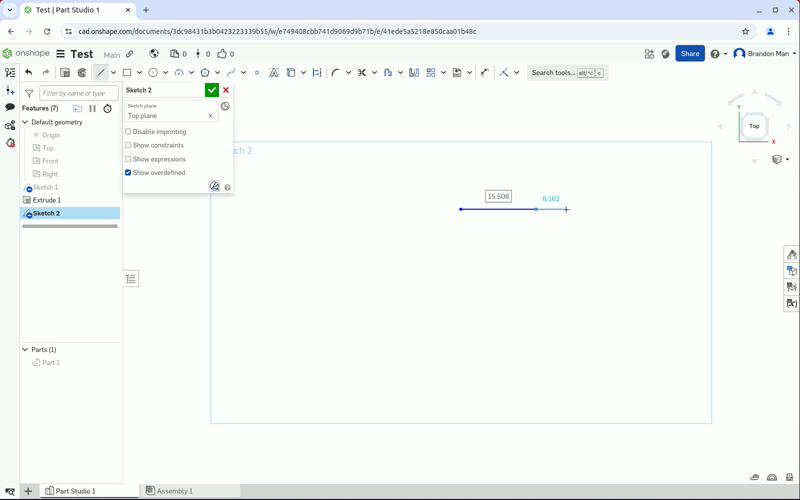
mouse_move(498, 170)
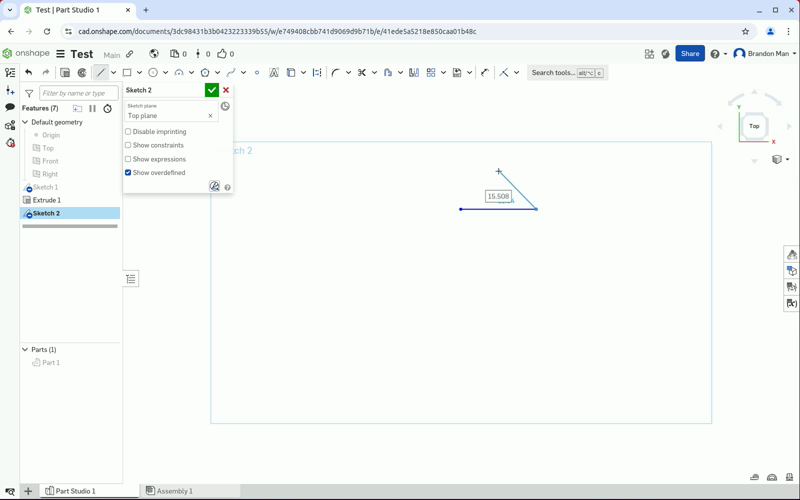
click(498, 170)
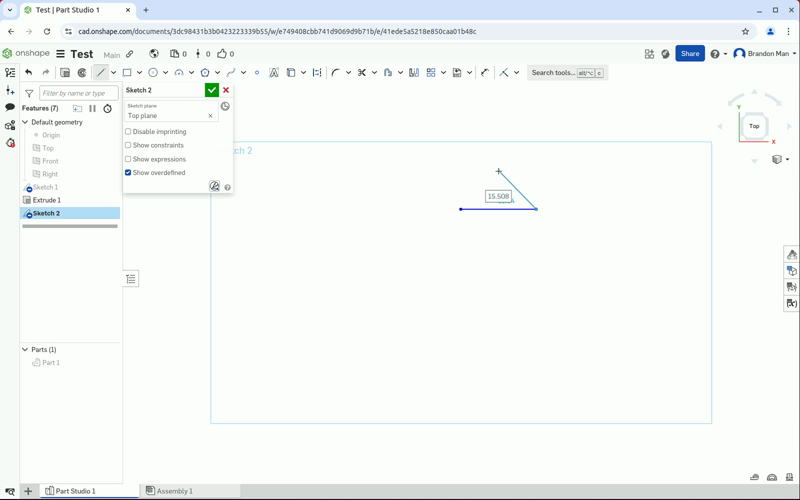
key_up(shift)
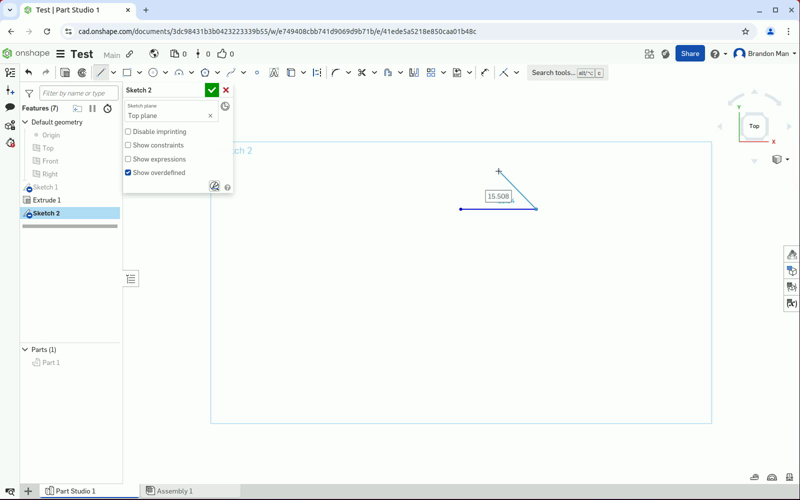
mouse_move(528, 170)
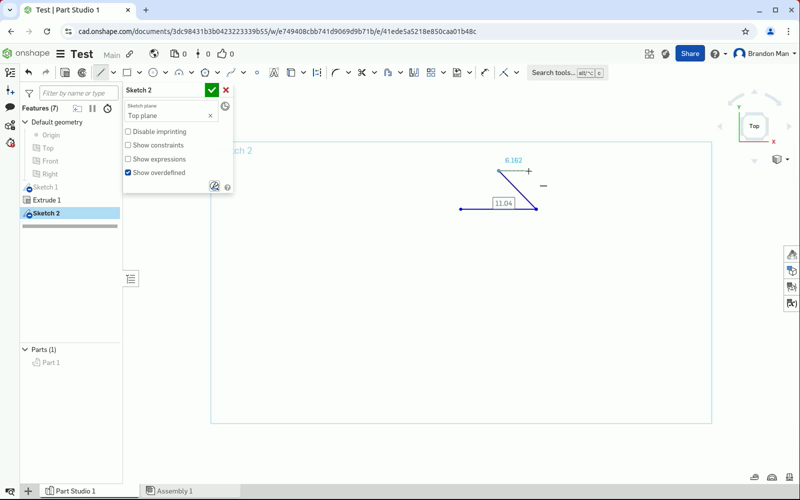
key_down(shift)
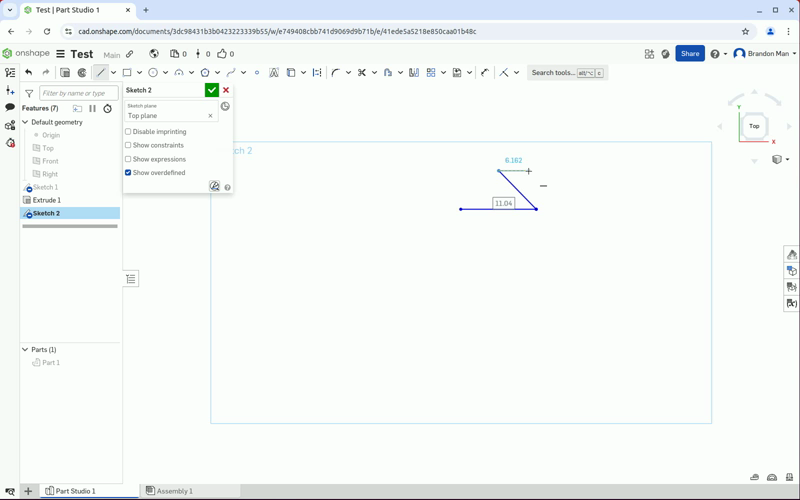
mouse_move(460, 209)
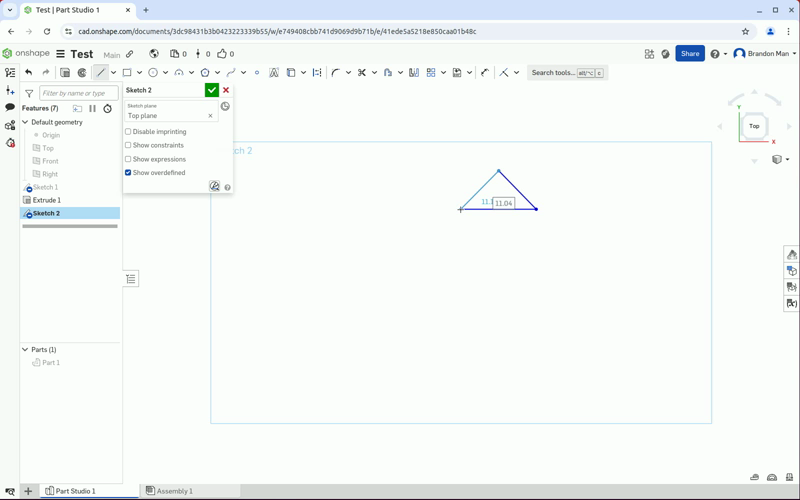
key_up(shift)
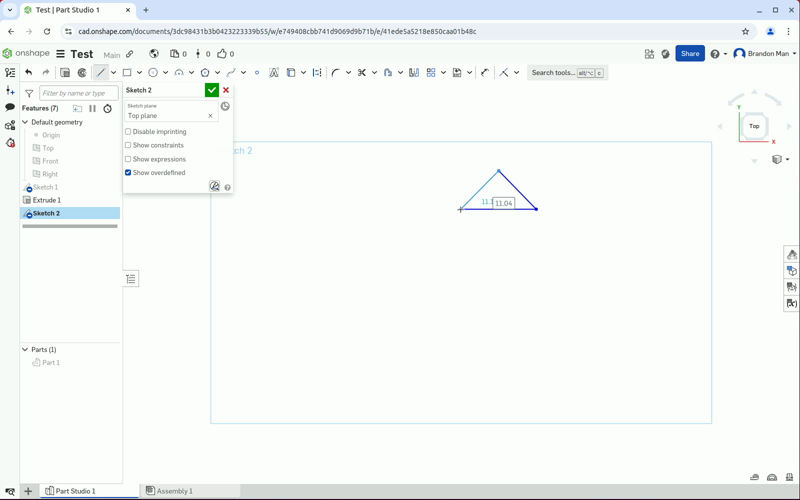
click(460, 209)
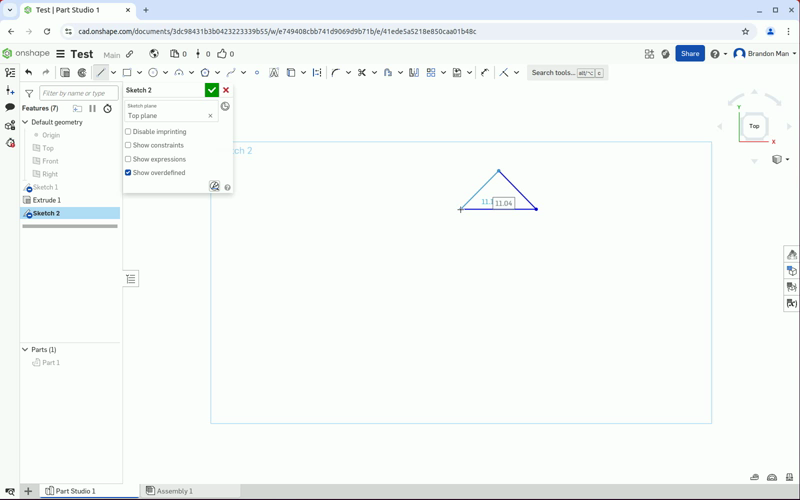
key(esc)
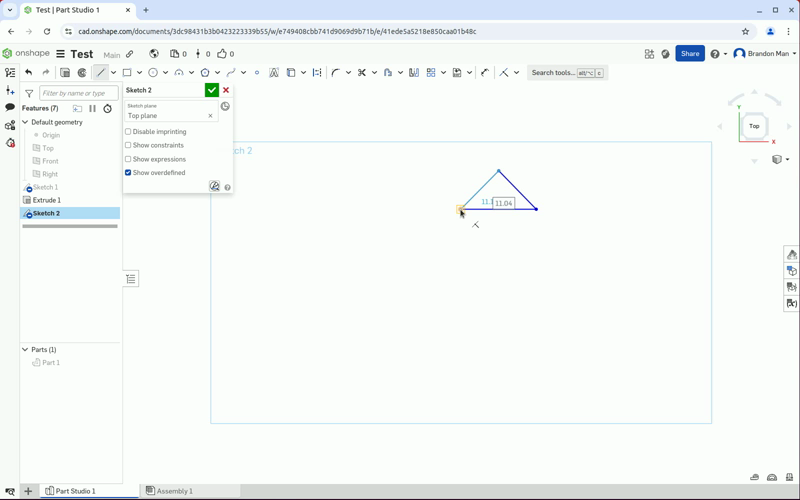
mouse_move(492, 202)
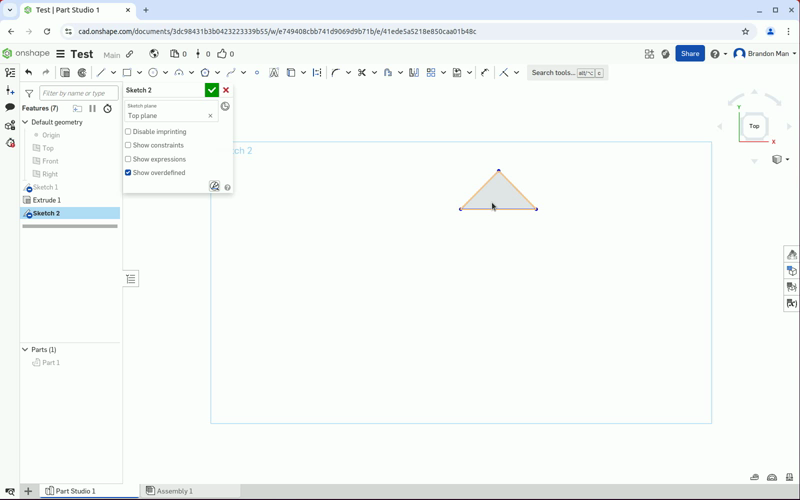
scroll(6)
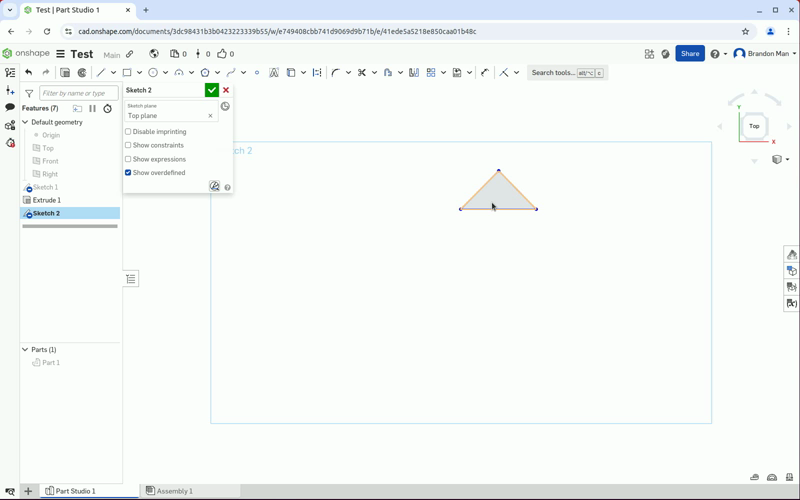
scroll(6)
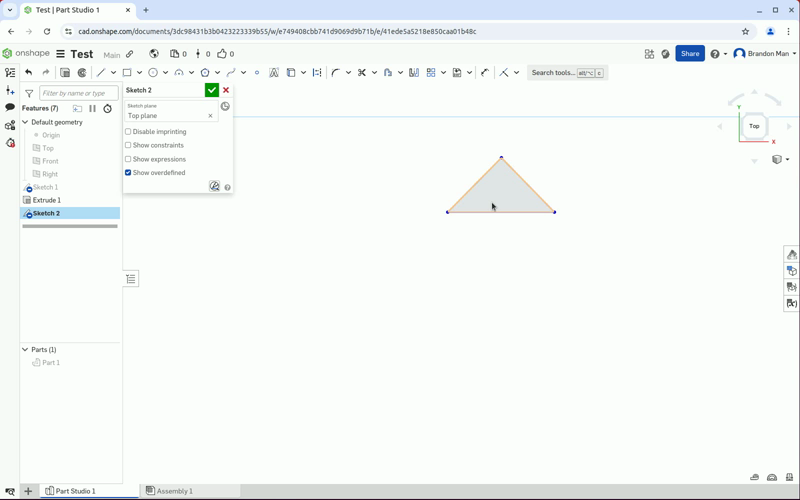
scroll(6)
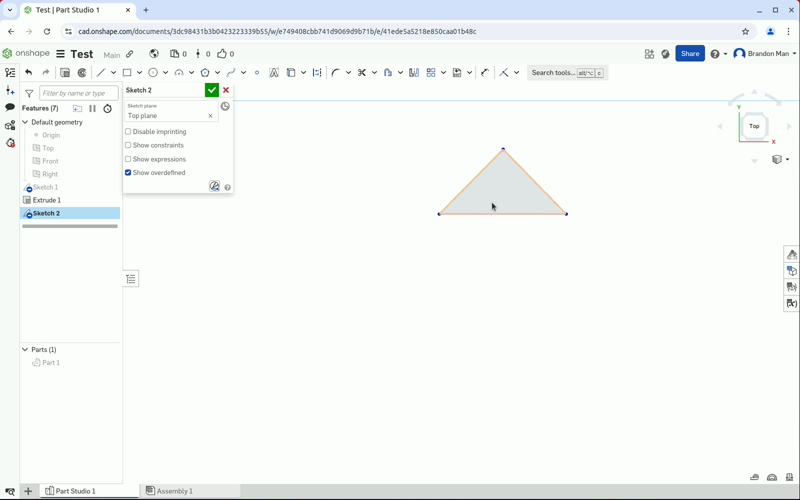
scroll(6)
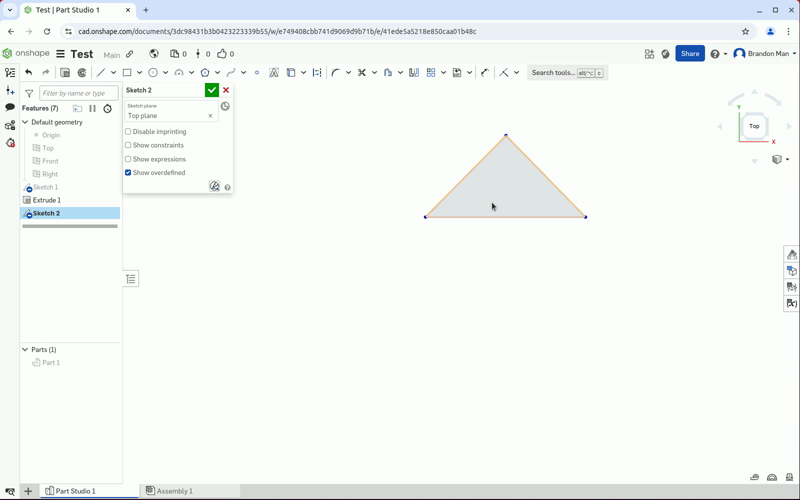
scroll(6)
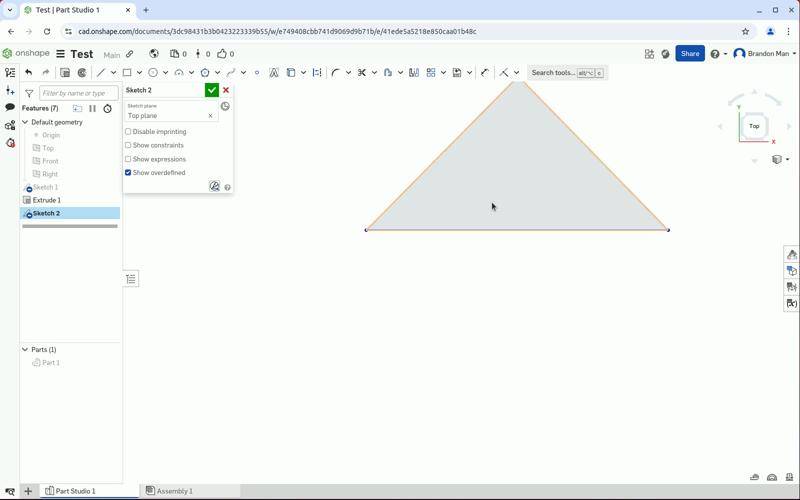
scroll(6)
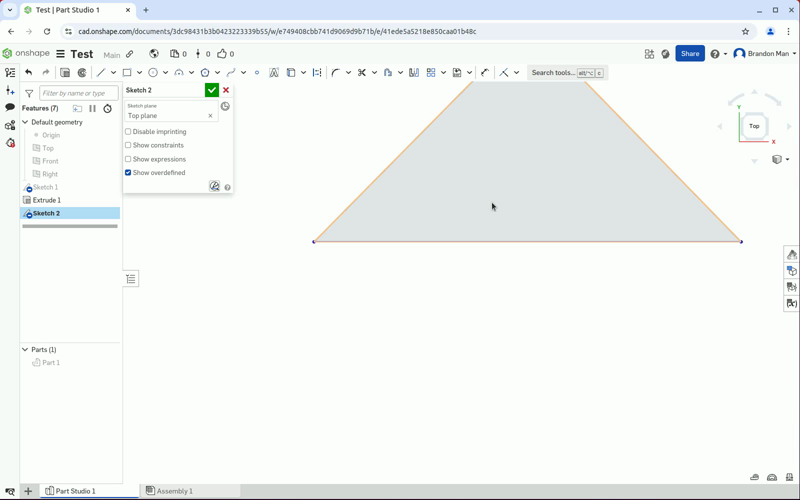
scroll(6)
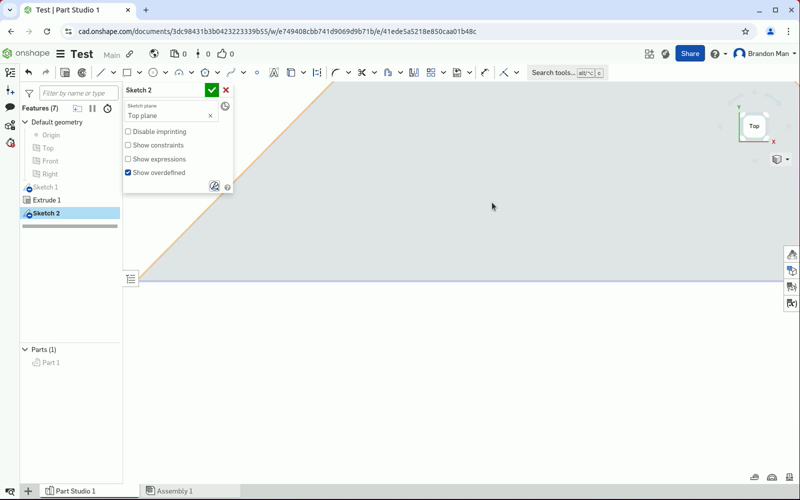
click(492, 202)
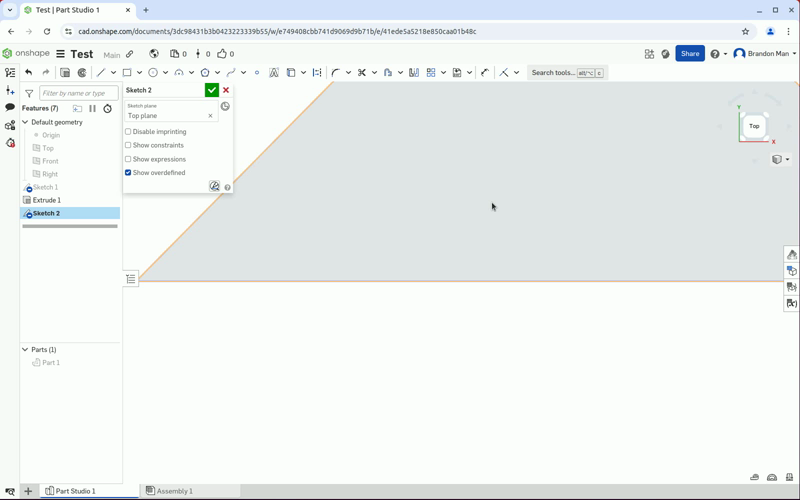
scroll(-6)
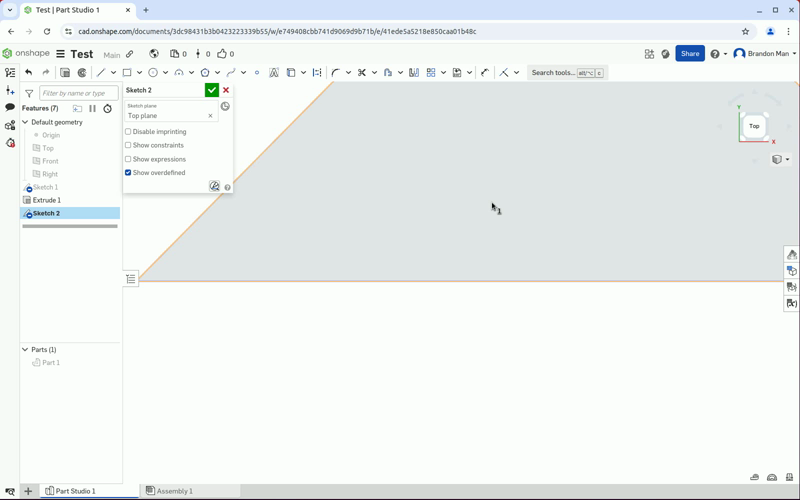
scroll(-6)
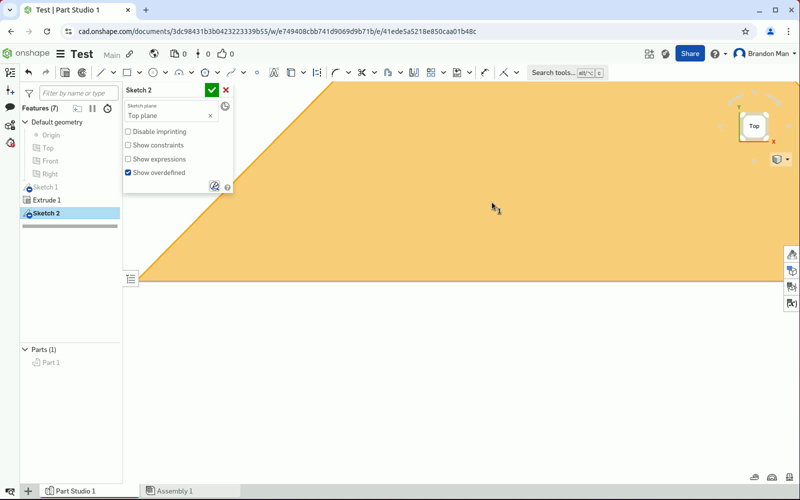
scroll(-6)
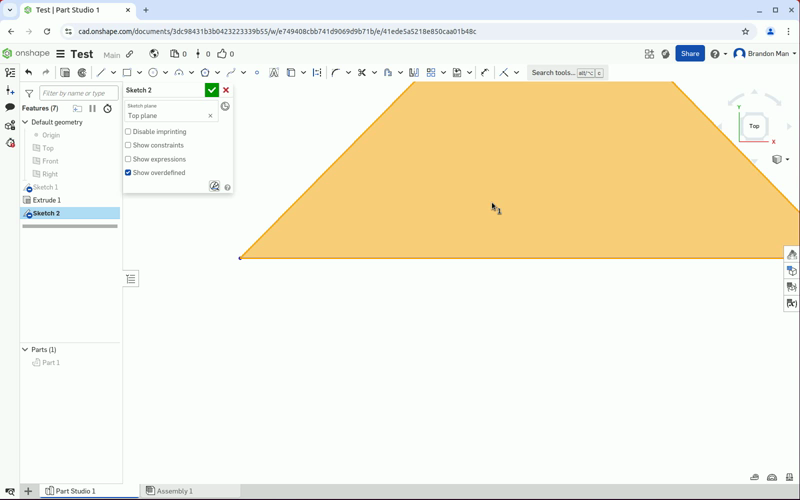
scroll(-6)
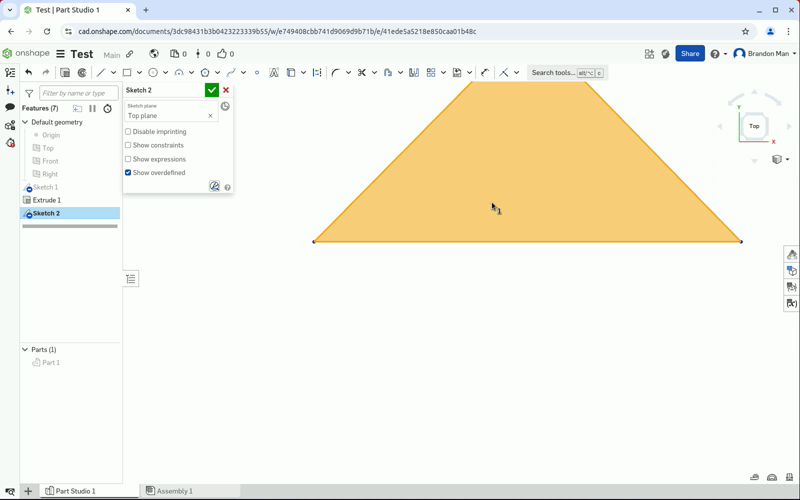
scroll(-6)
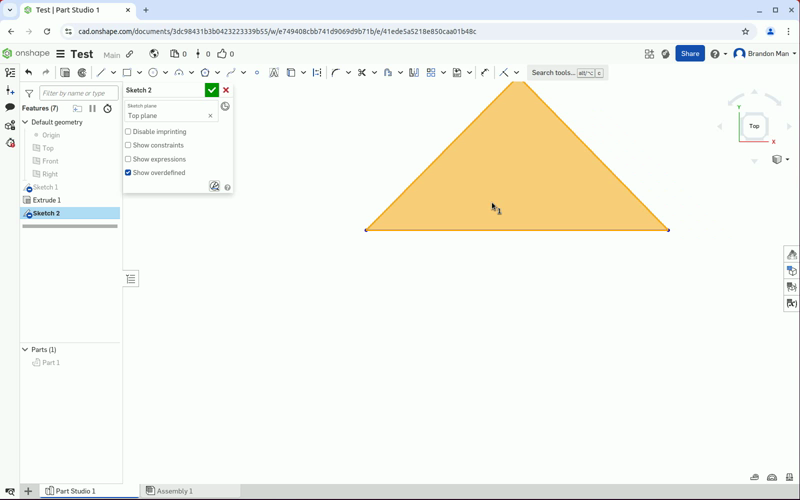
scroll(-6)
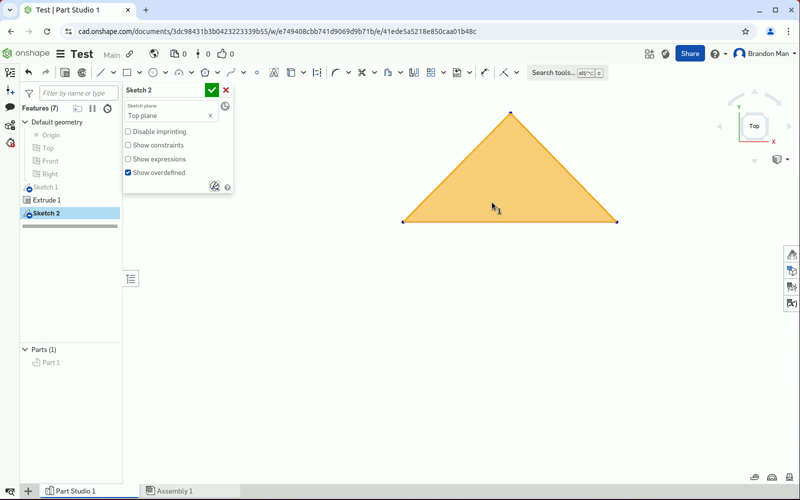
scroll(-6)
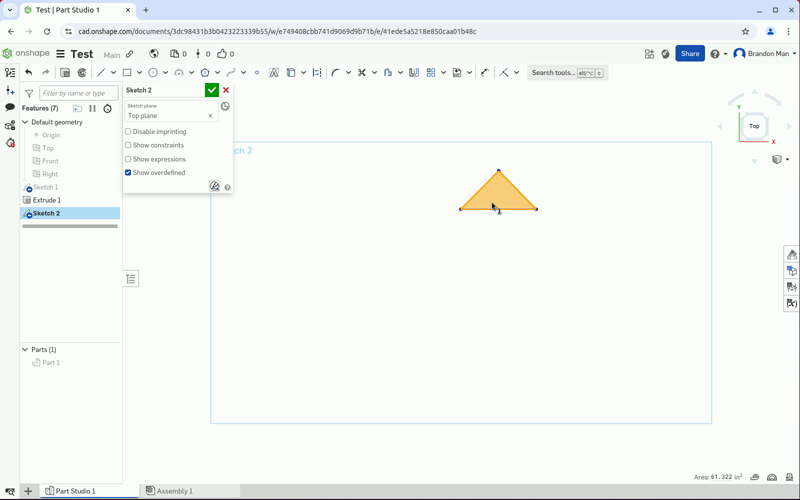
mouse_move(73, 352)
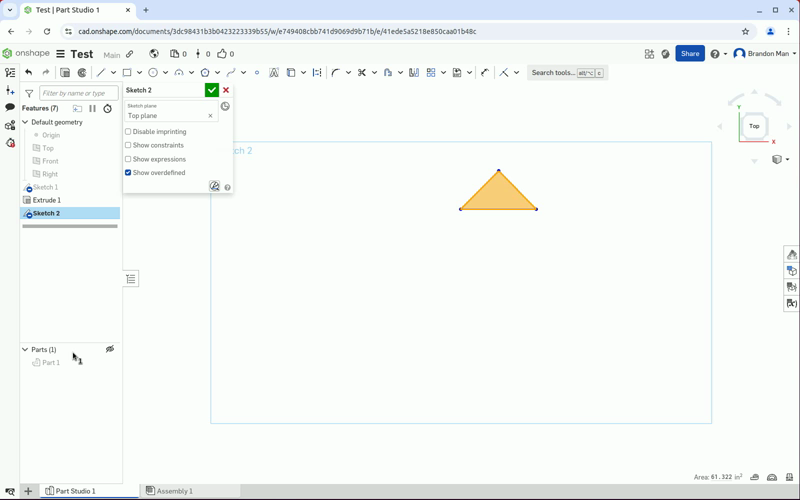
key(shift+y)
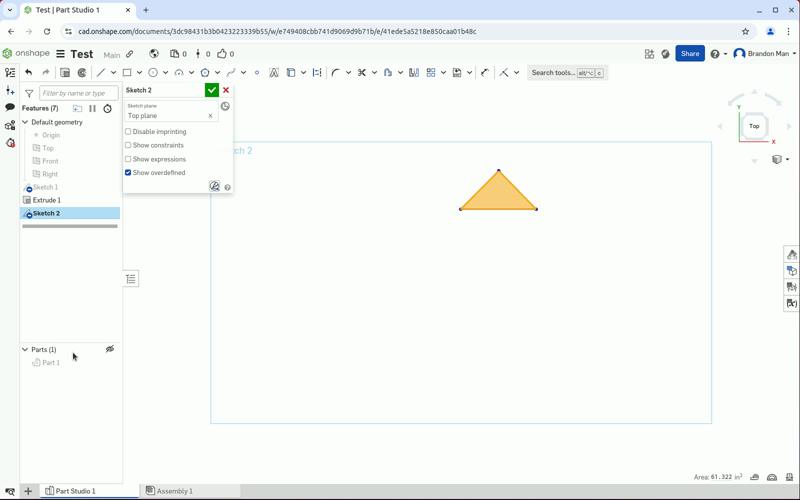
key(shift+e)
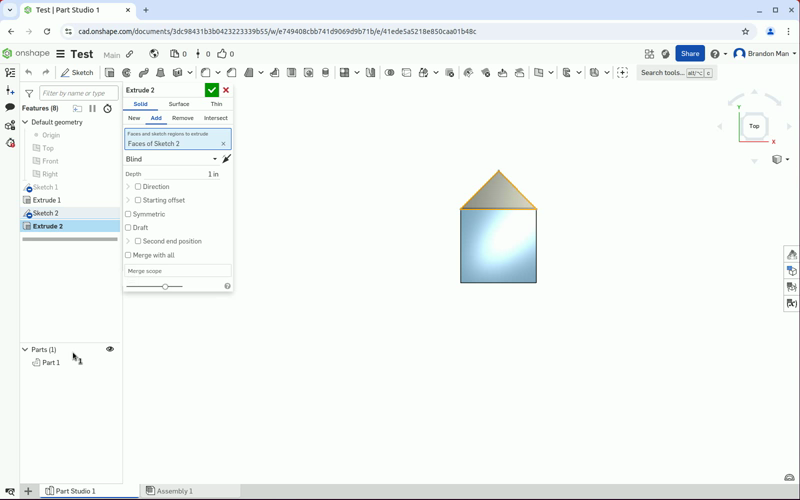
mouse_move(143, 106)
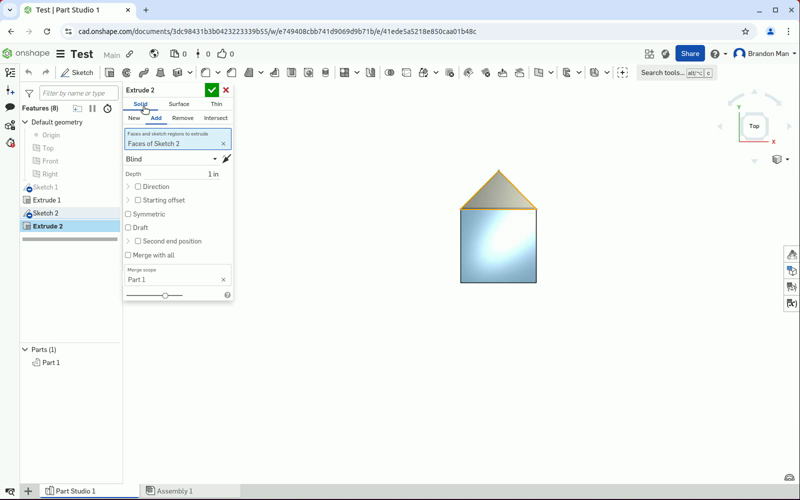
click(143, 106)
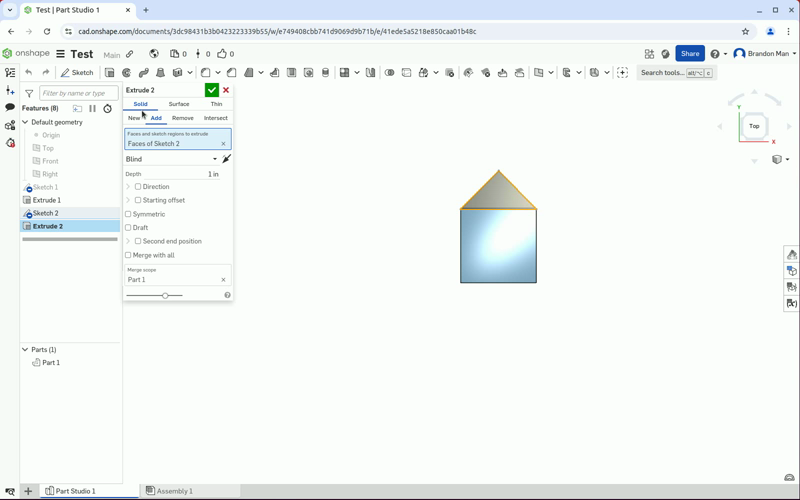
mouse_move(137, 120)
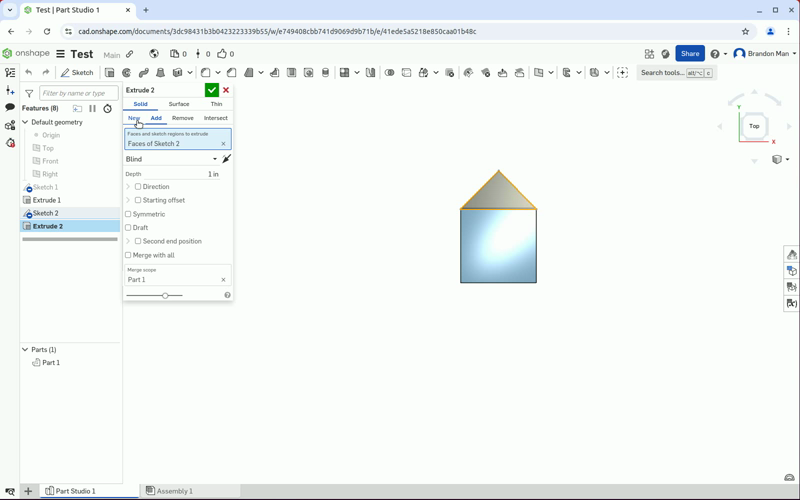
click(137, 120)
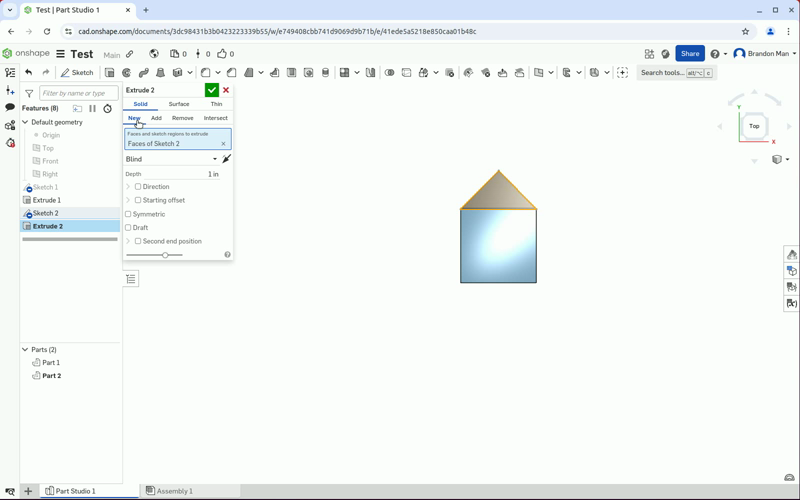
key(tab, 4)
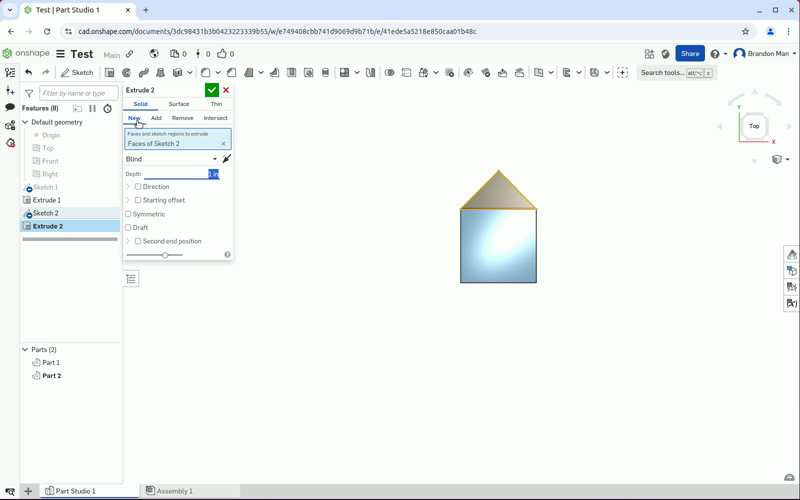
text(16.128)
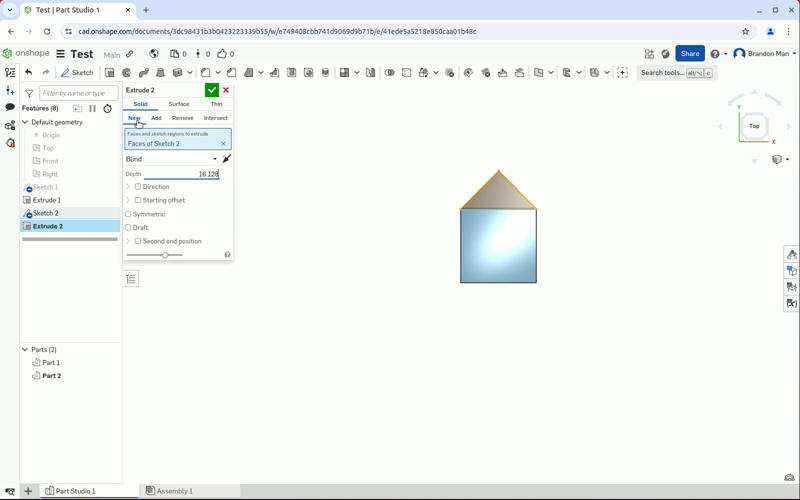
key(enter)
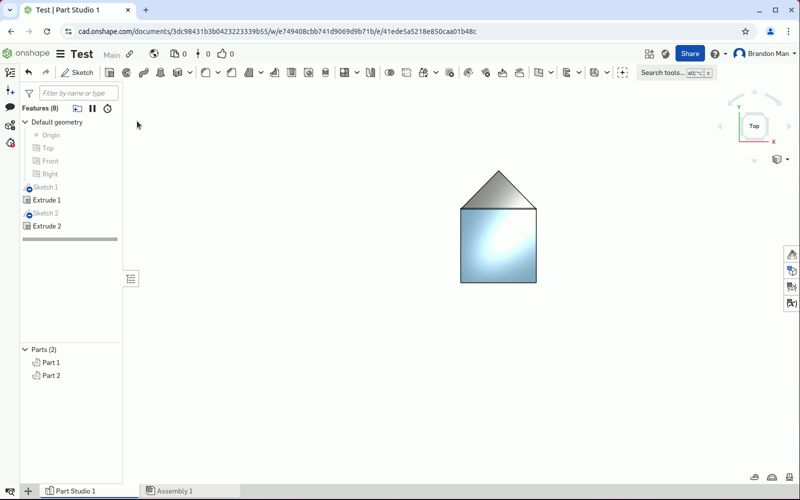
key(shift+h)
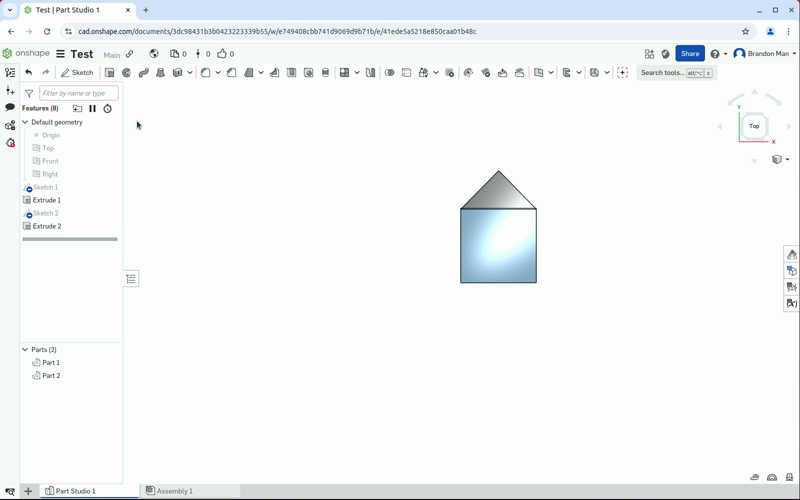
key(shift+h)
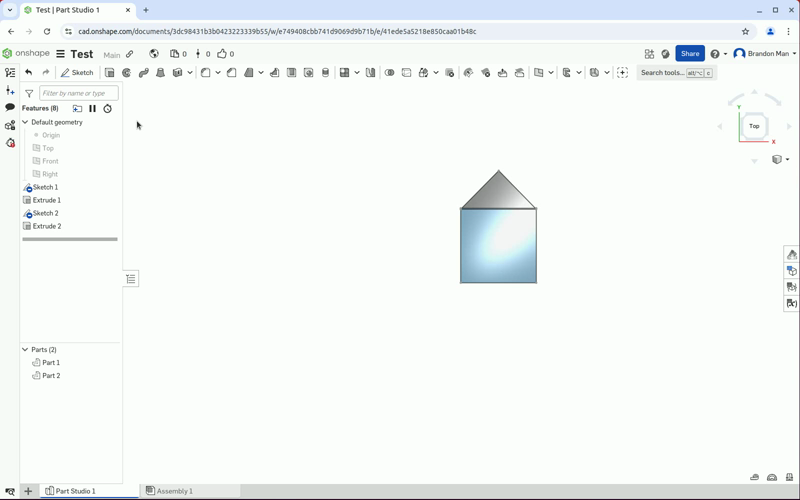
key(shift+7)
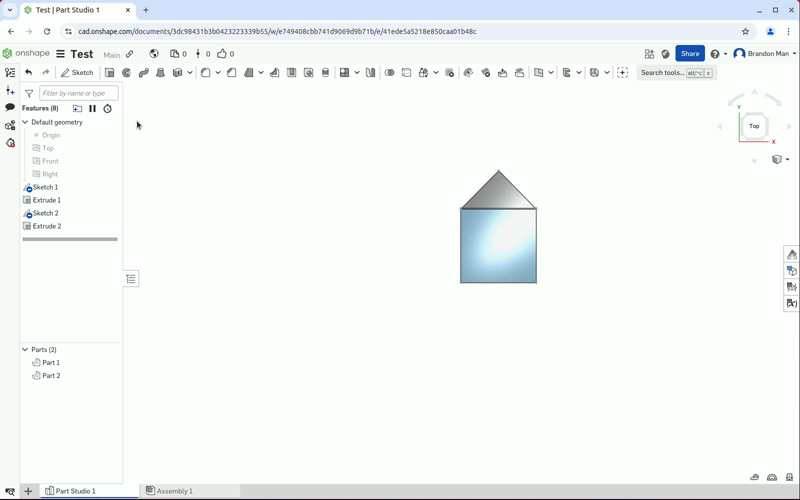
key(up, 3)
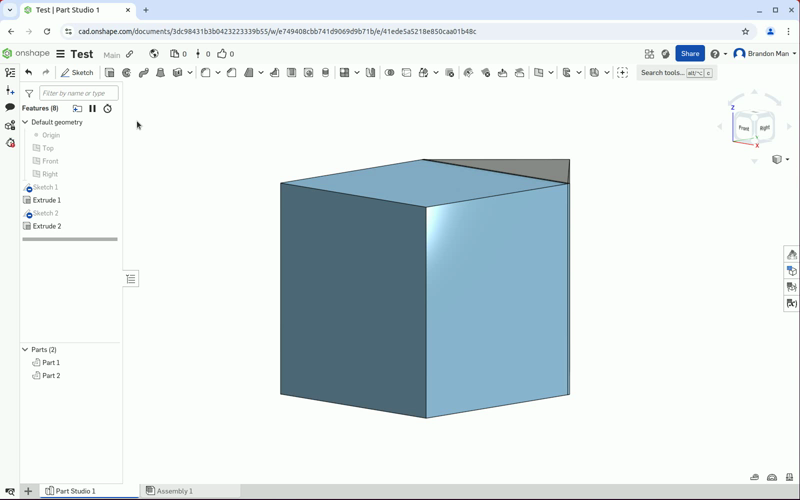
key(left, 3)
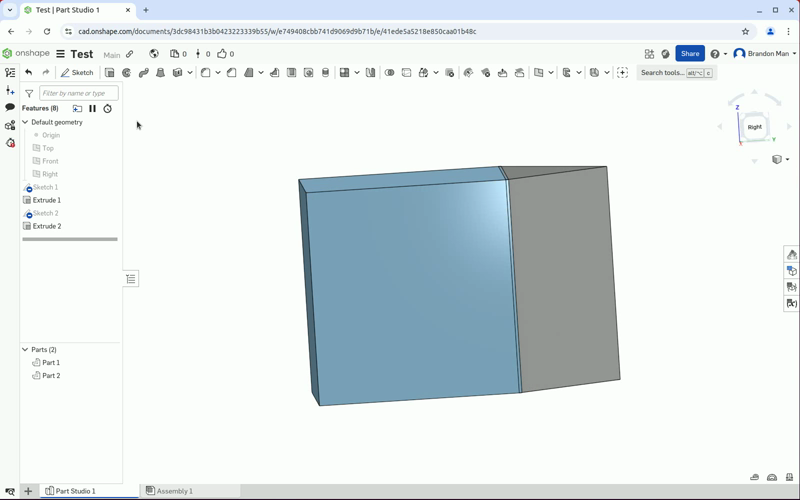
key(right, 3)
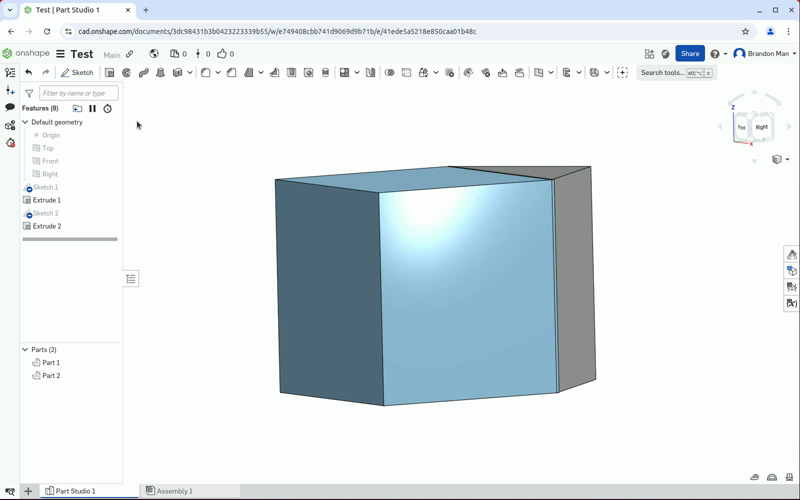
key(down, 3)
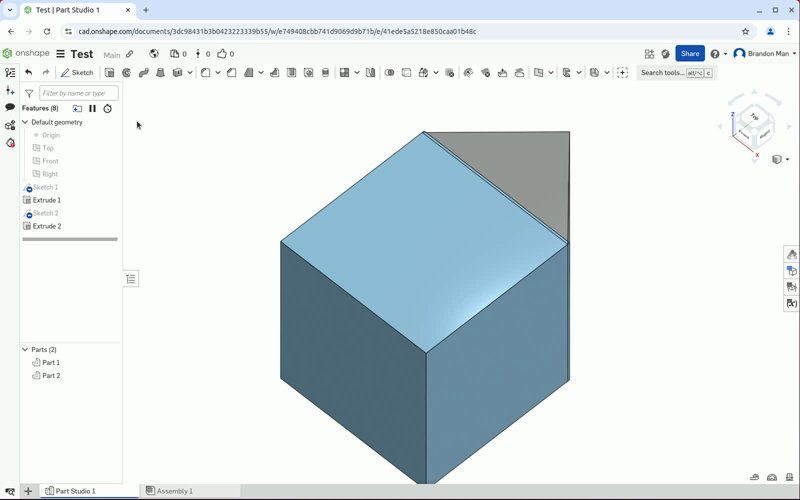
mouse_move(73, 189)
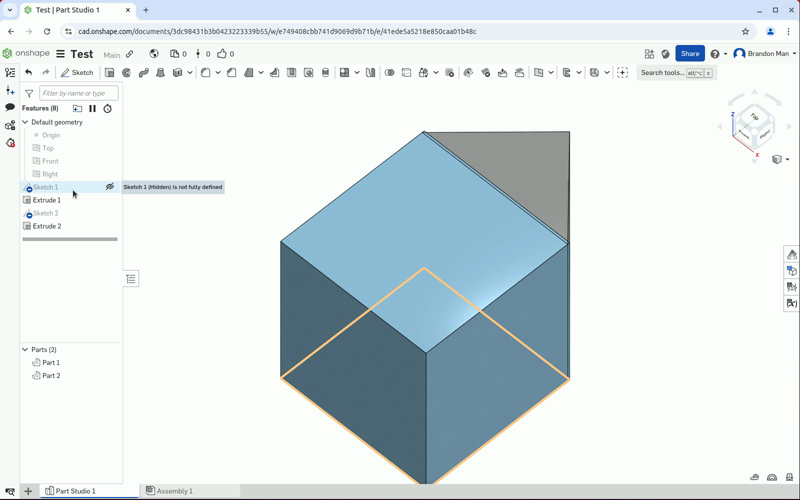
click(73, 189)